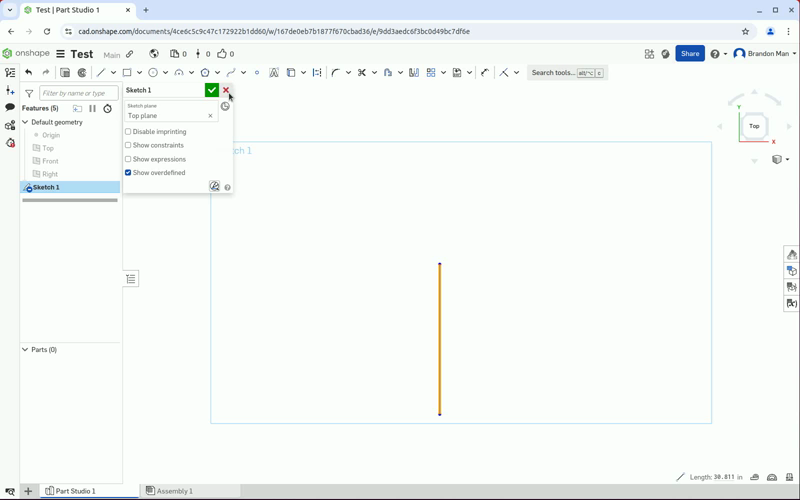
key(shift+h)
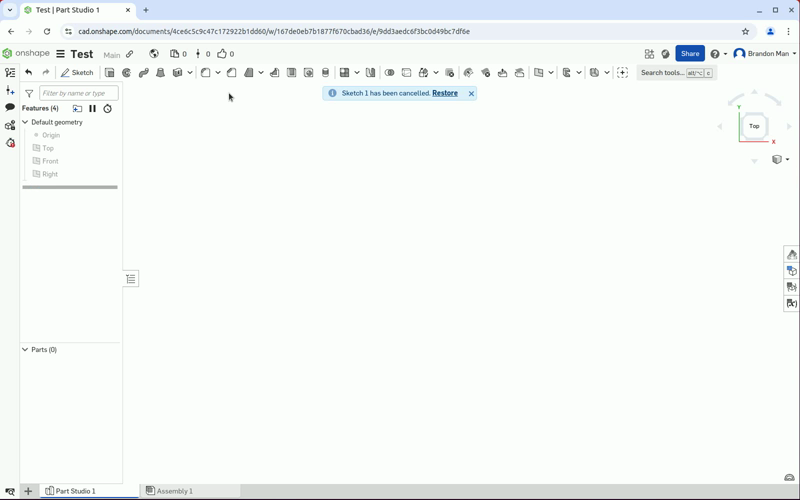
mouse_move(73, 352)
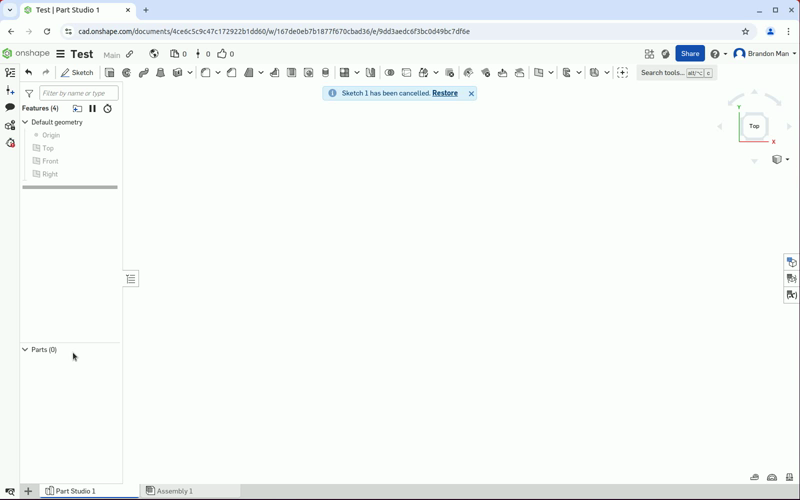
key(y)
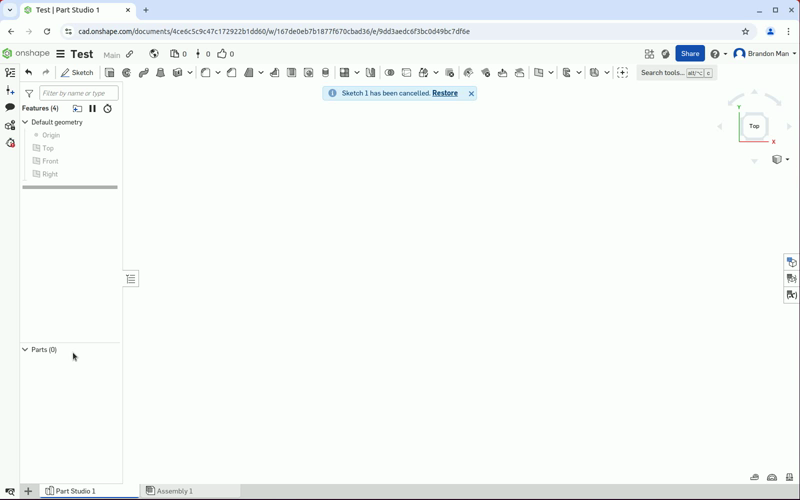
key(shift+p)
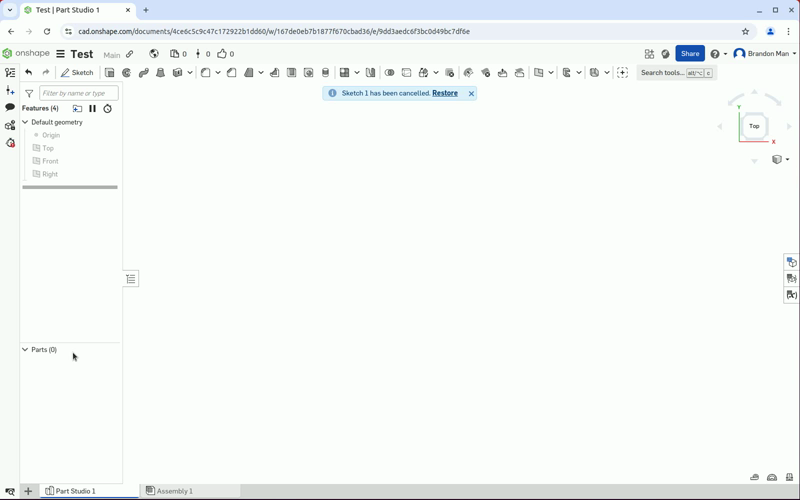
key(space)
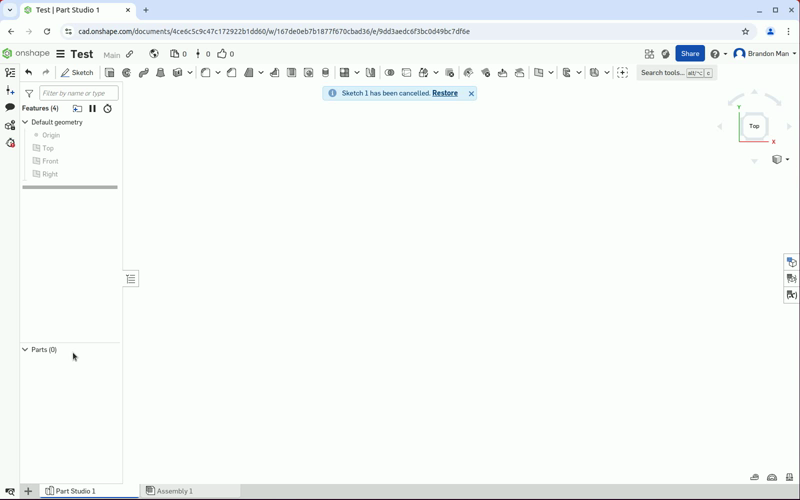
key_down(shift)
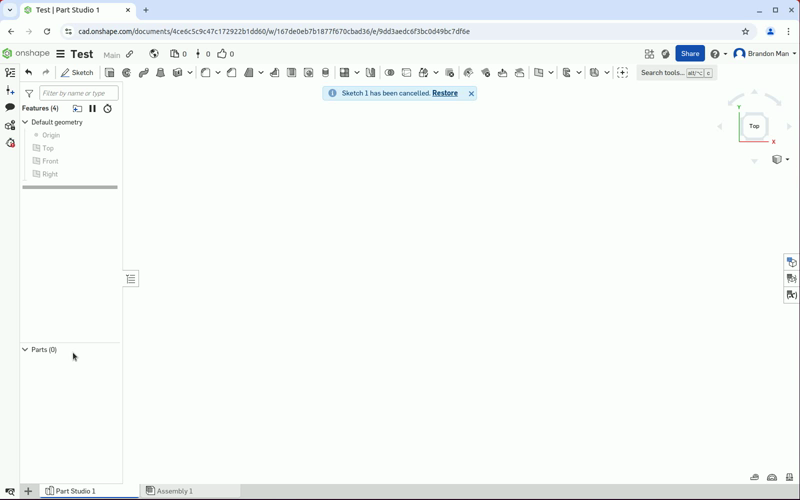
key(up)
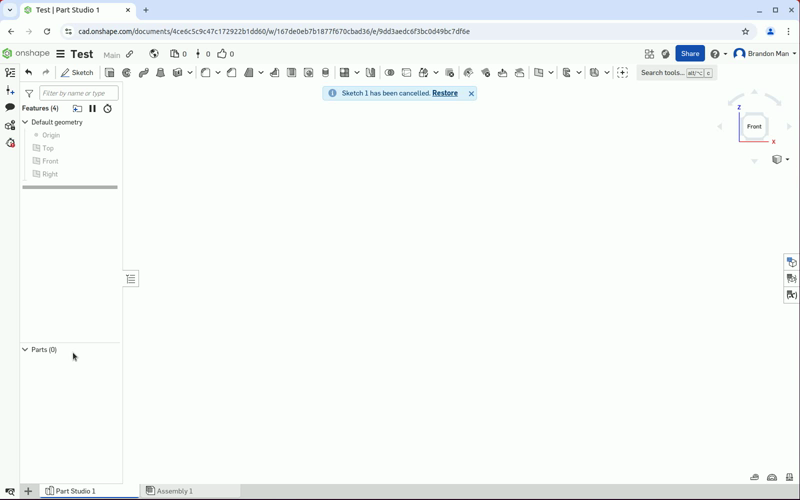
key_up(shift)
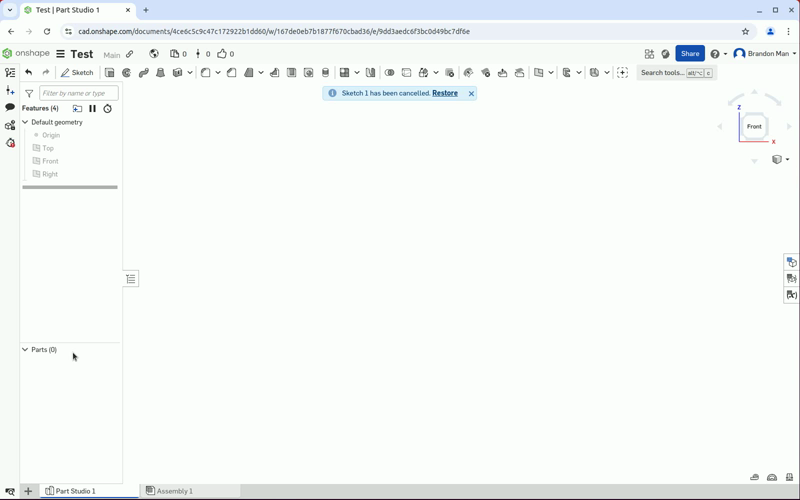
mouse_move(73, 352)
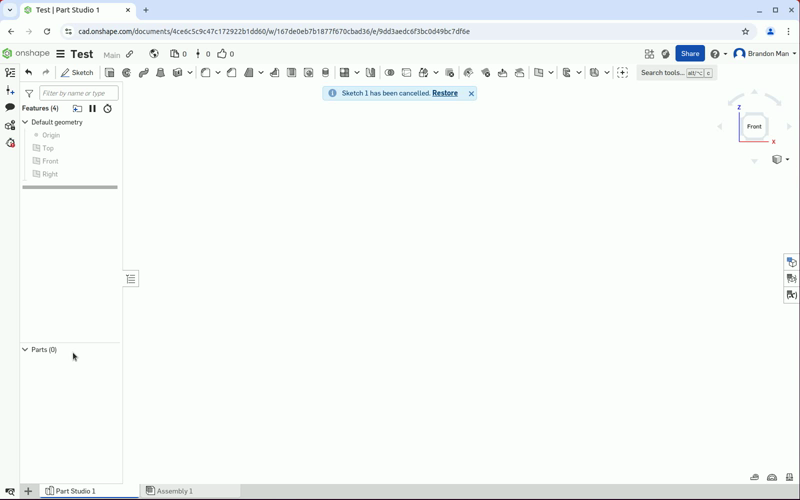
key(shift+y)
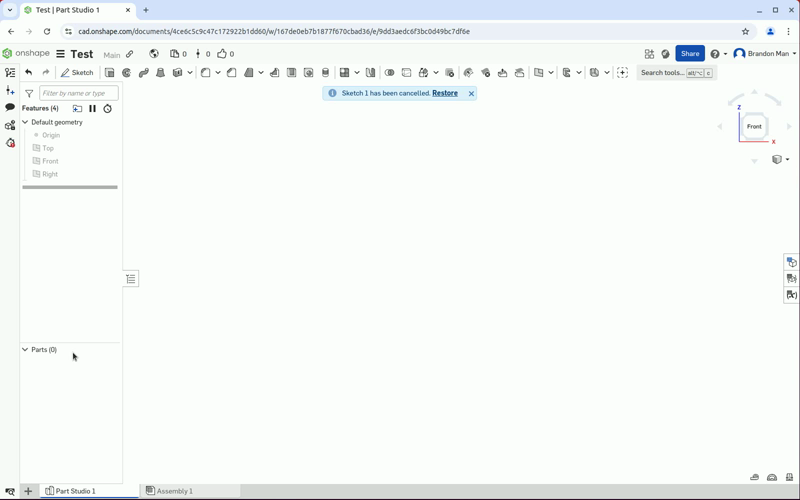
key(shift+s)
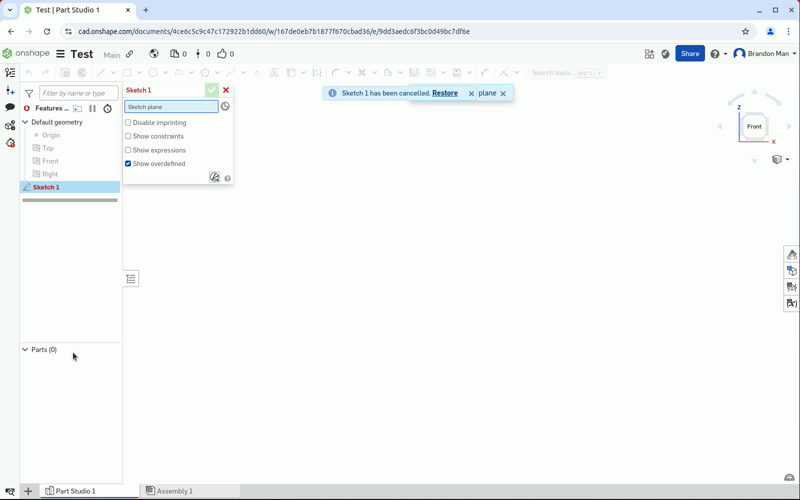
mouse_move(73, 163)
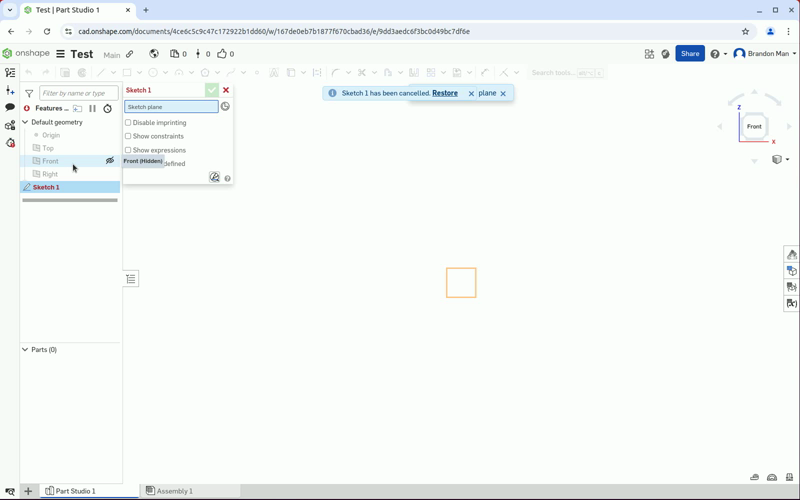
click(73, 163)
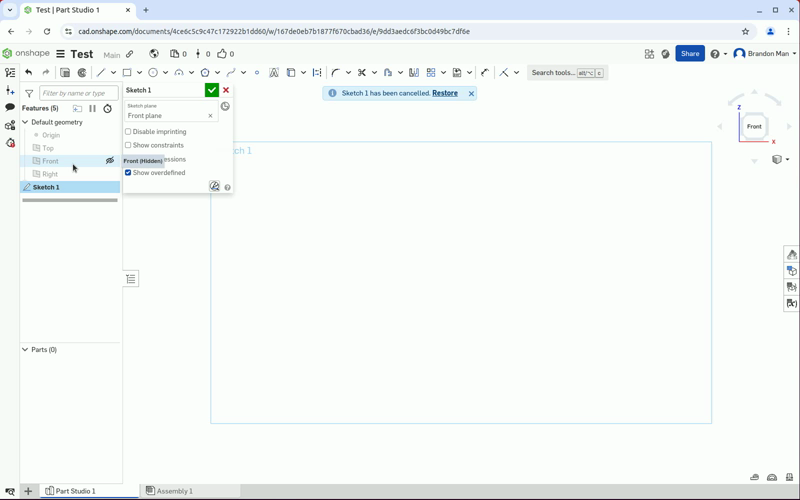
mouse_move(73, 352)
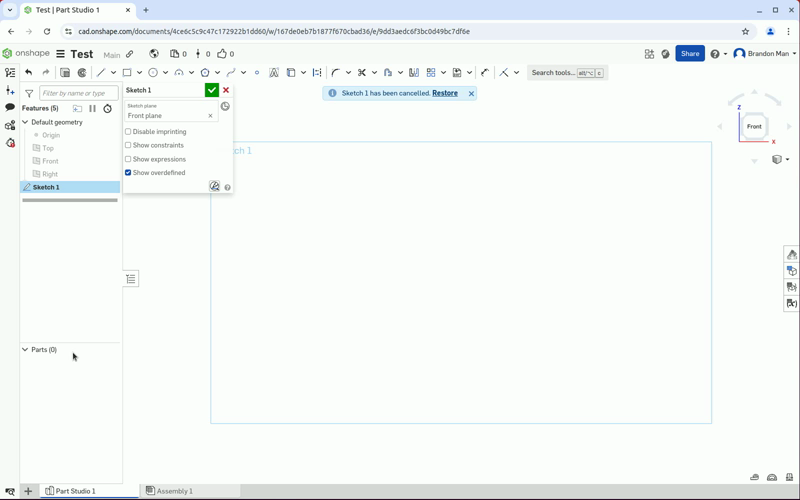
key(y)
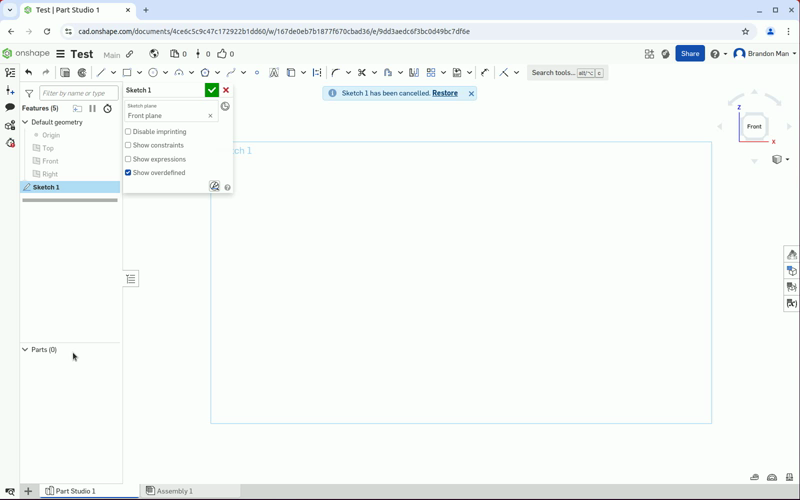
key(l)
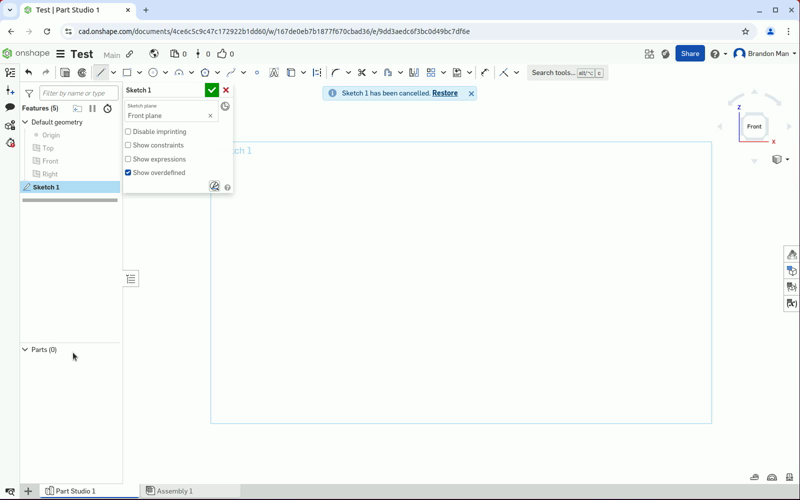
key_down(shift)
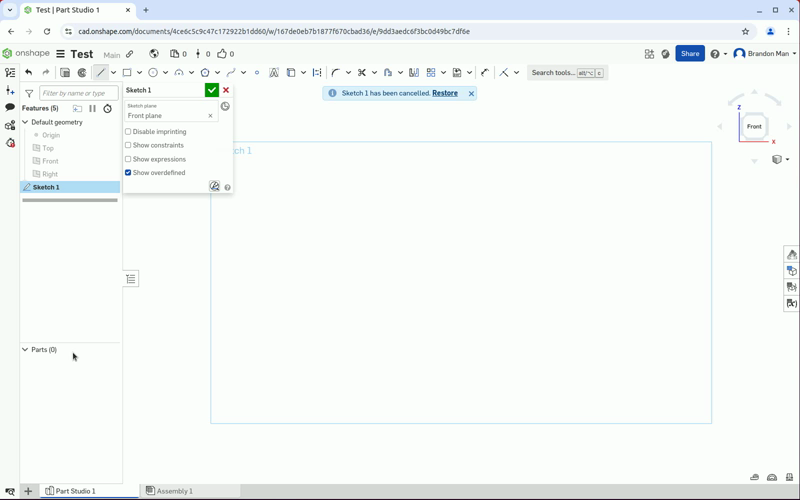
mouse_move(361, 395)
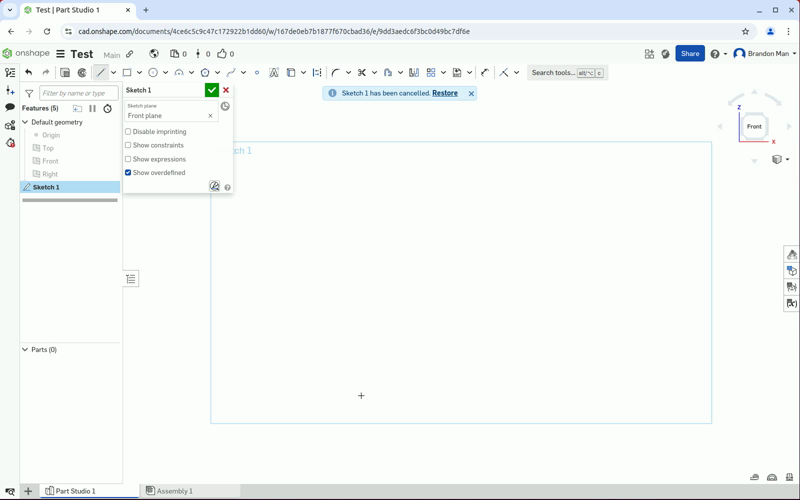
click(361, 395)
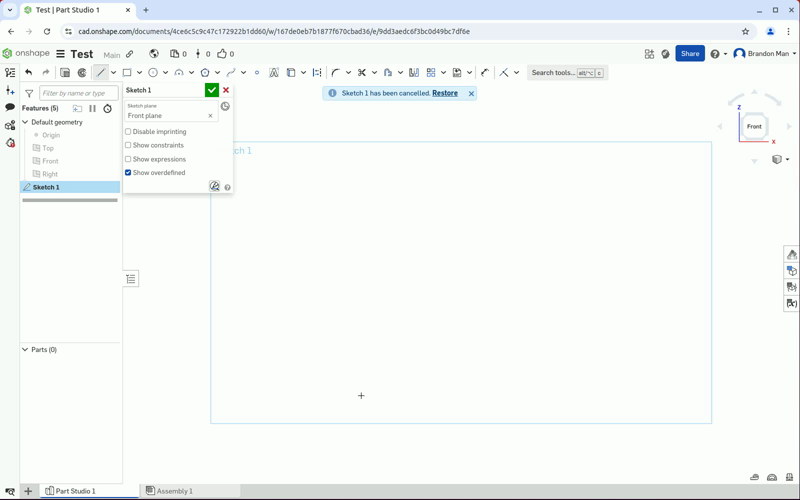
key_up(shift)
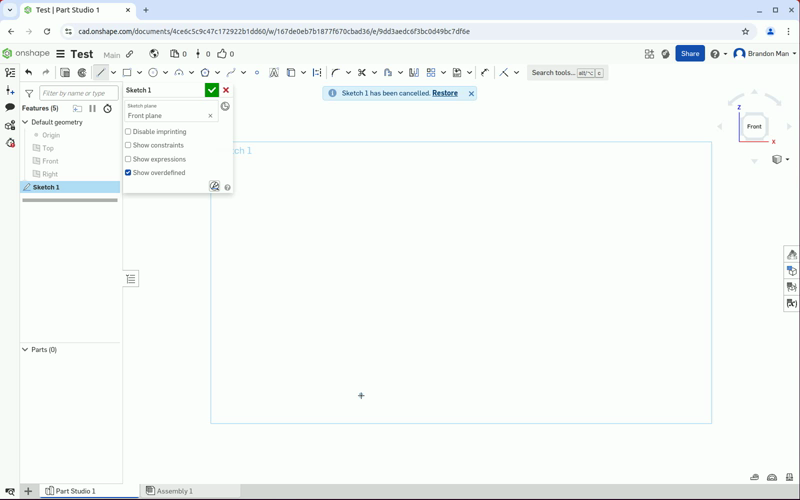
key_down(shift)
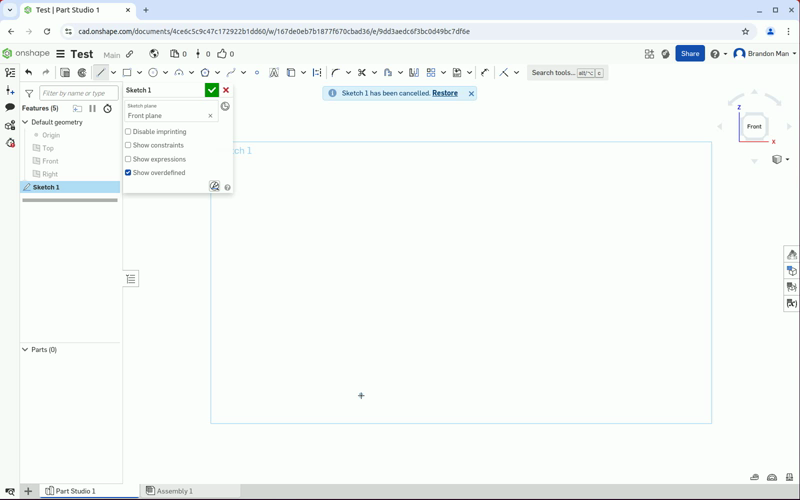
mouse_move(559, 395)
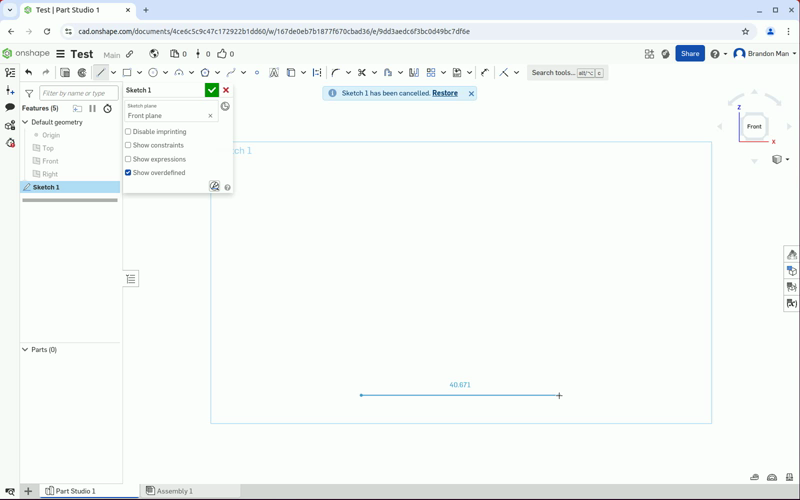
click(559, 395)
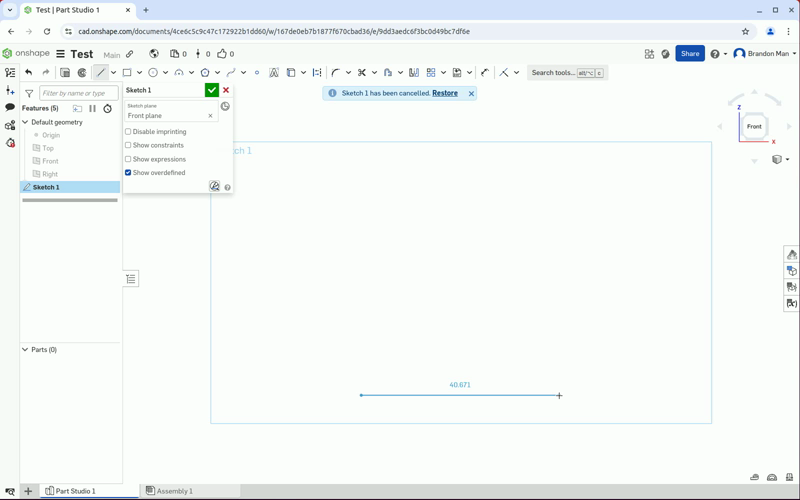
key_up(shift)
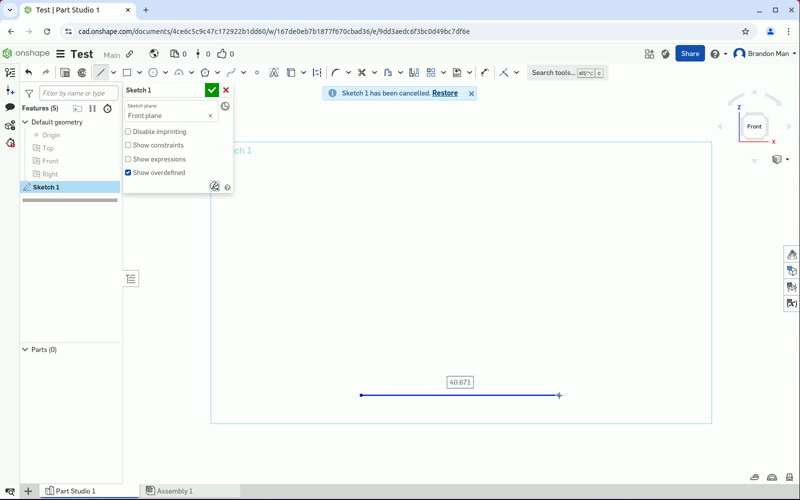
key_down(shift)
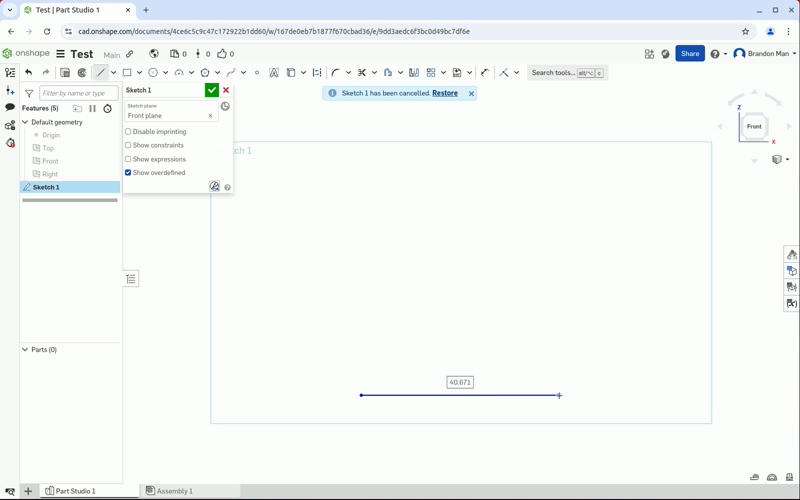
mouse_move(559, 171)
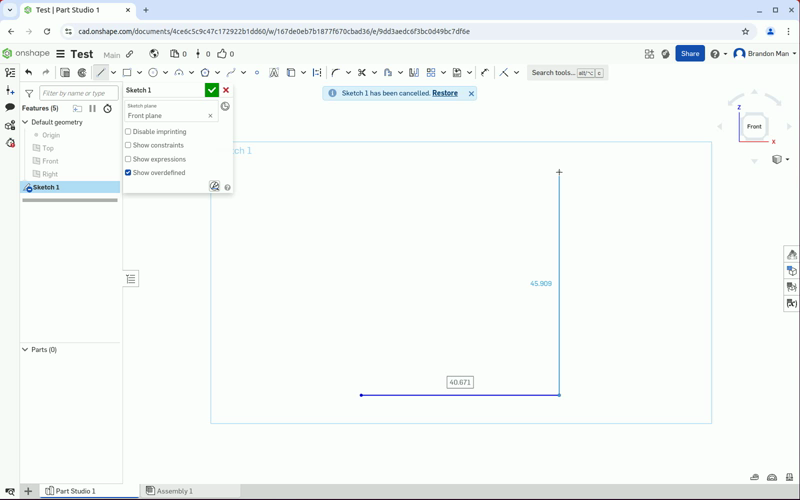
click(559, 171)
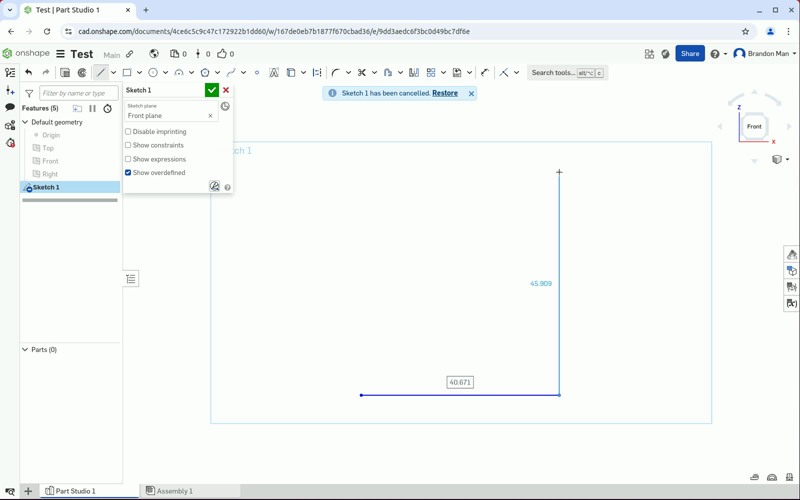
key_up(shift)
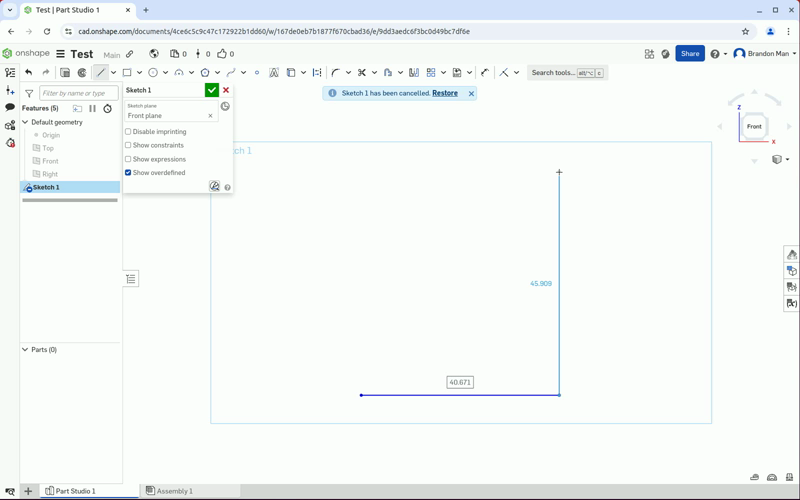
key_down(shift)
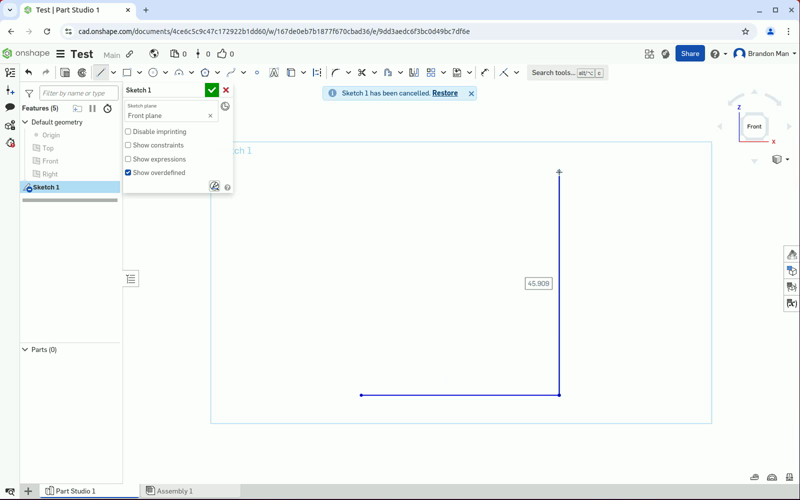
mouse_move(361, 171)
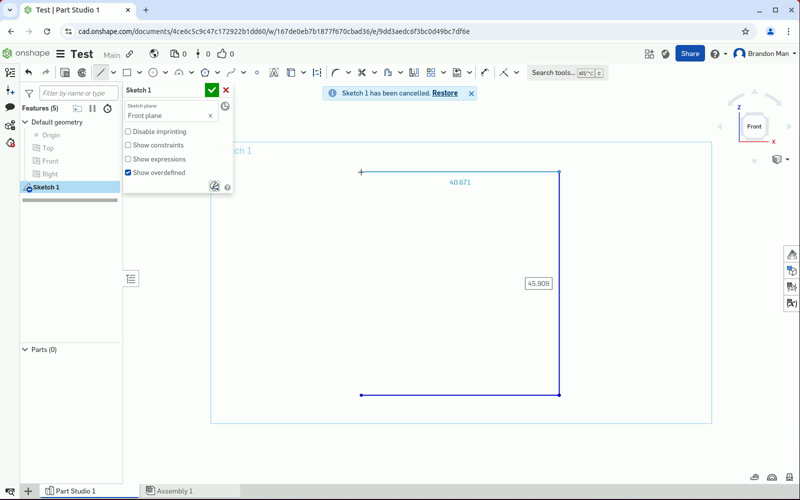
click(361, 171)
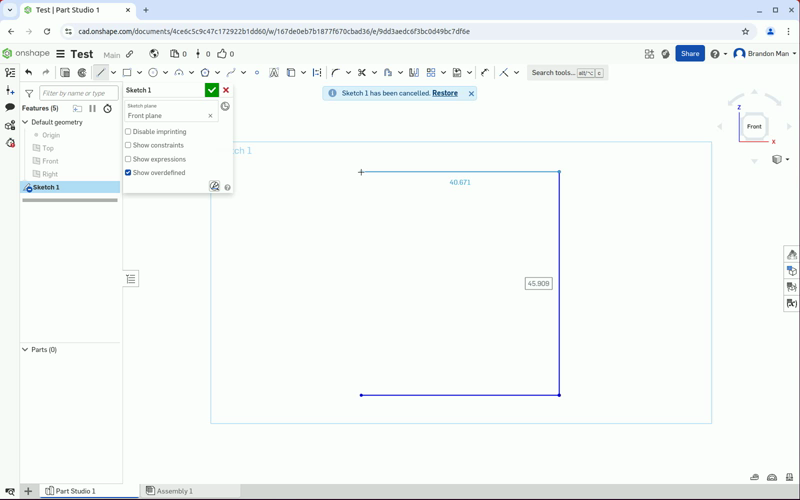
key_up(shift)
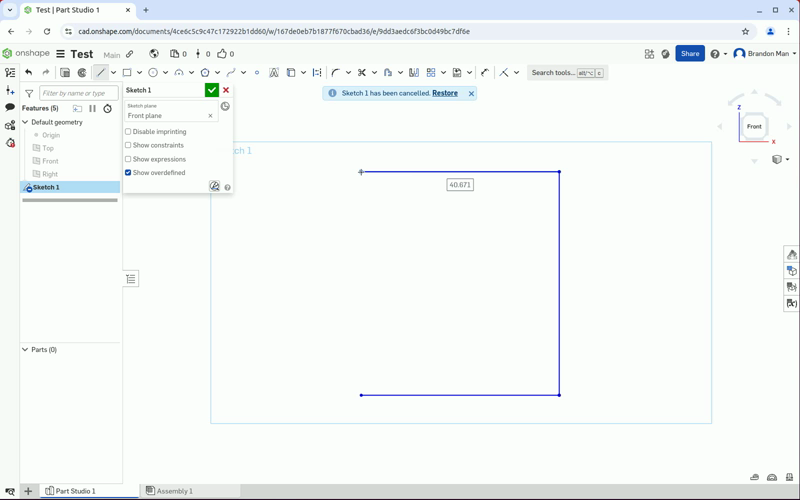
key_down(shift)
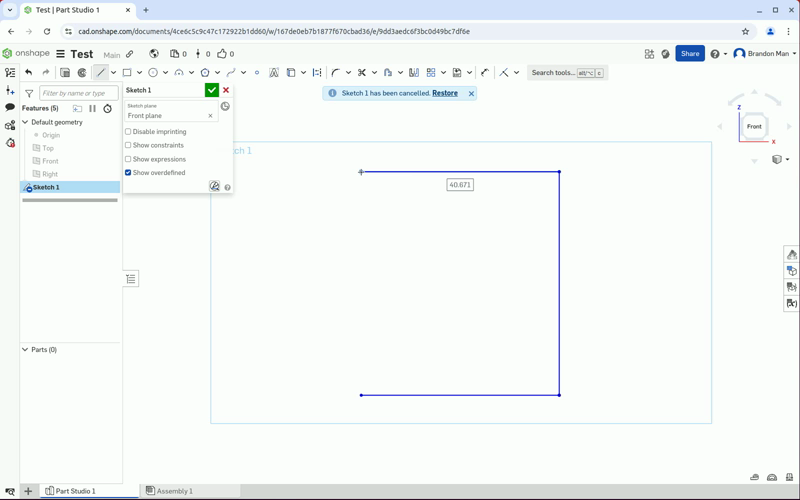
mouse_move(361, 395)
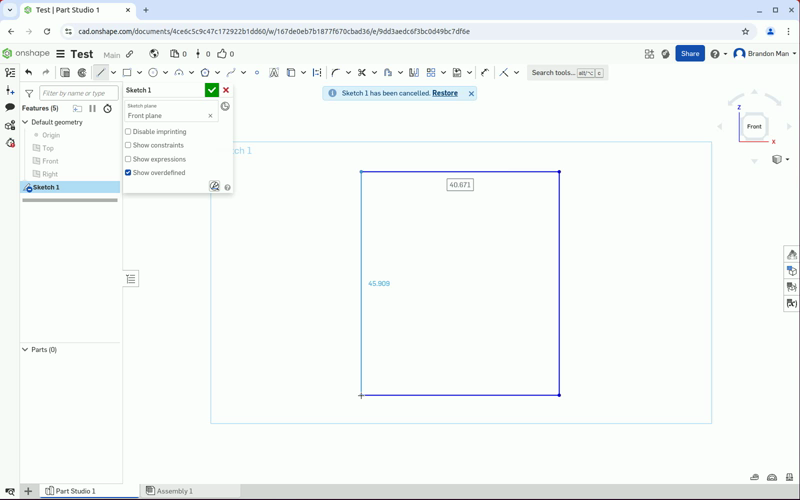
key_up(shift)
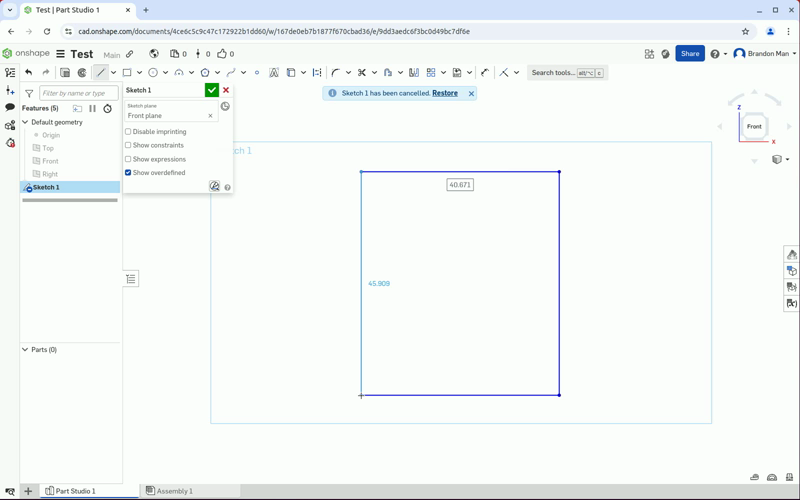
click(361, 395)
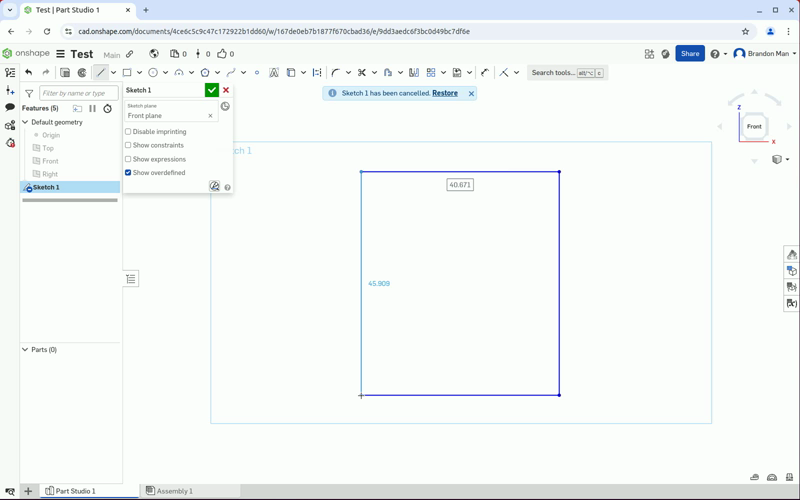
key(esc)
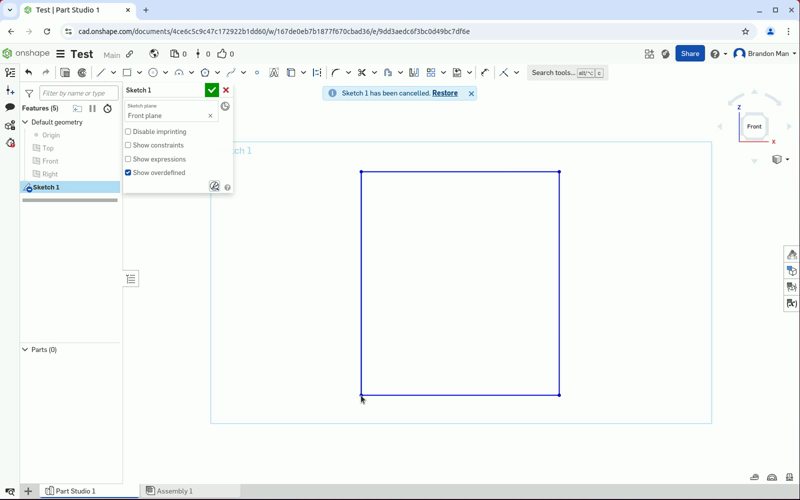
mouse_move(432, 226)
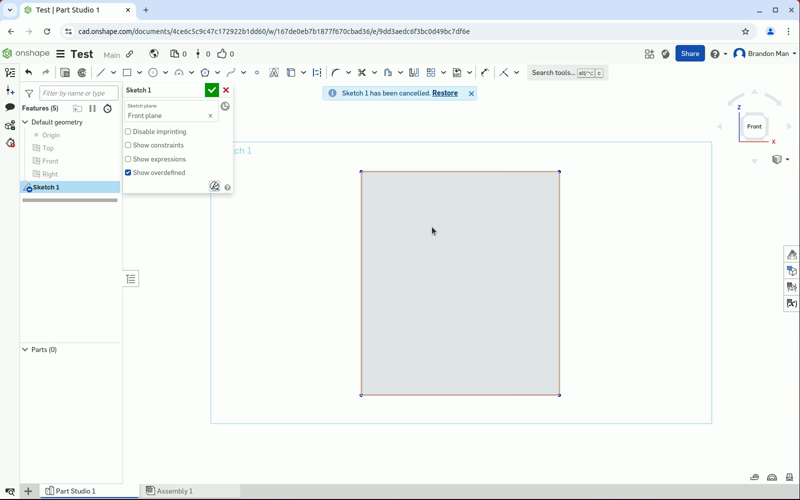
click(432, 226)
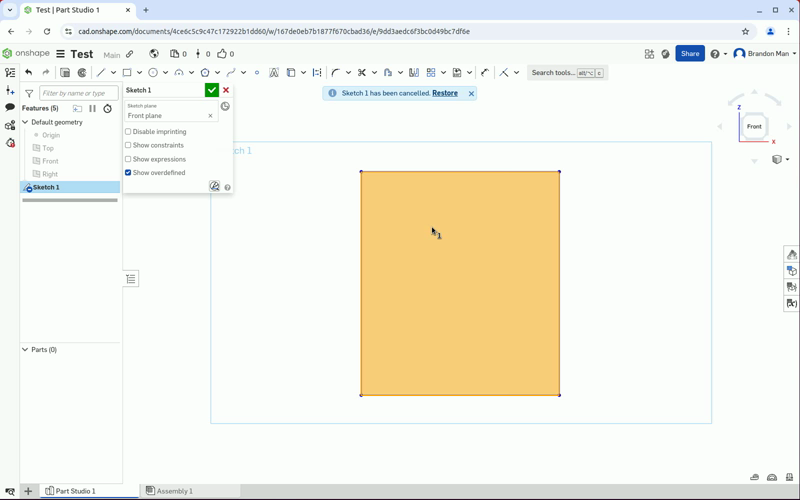
mouse_move(73, 352)
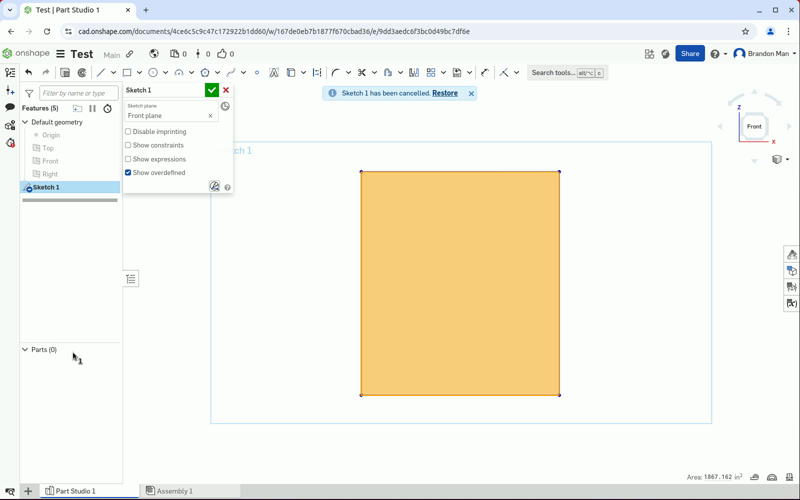
key(shift+y)
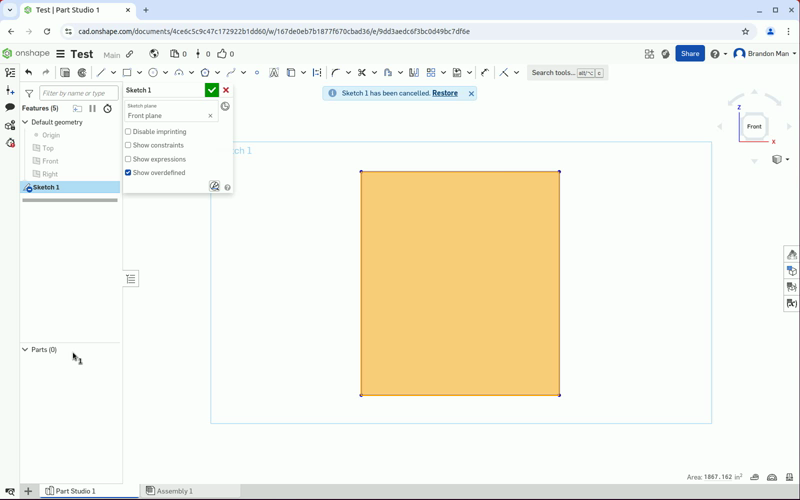
key(shift+e)
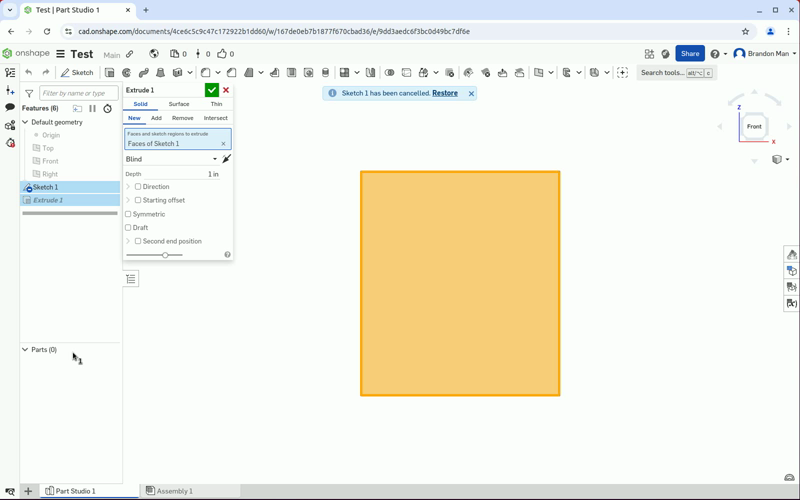
mouse_move(143, 106)
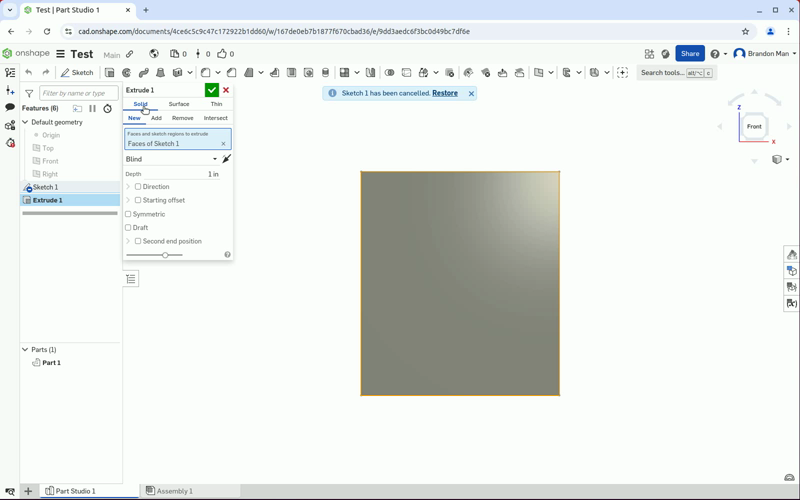
click(143, 106)
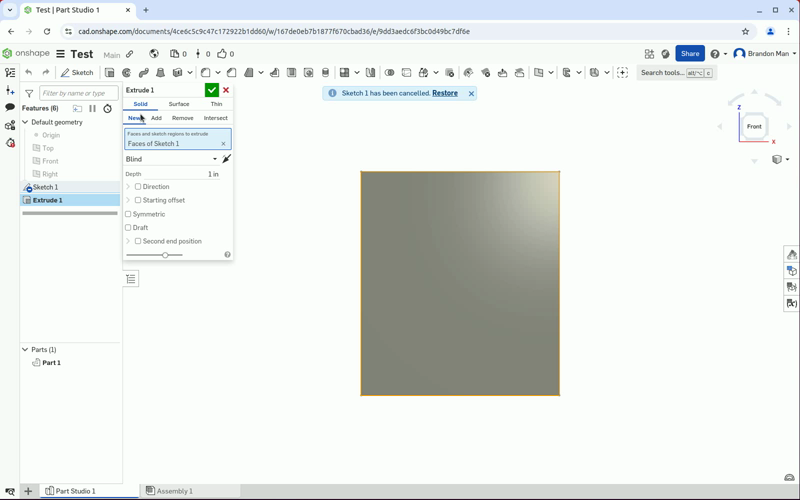
mouse_move(137, 120)
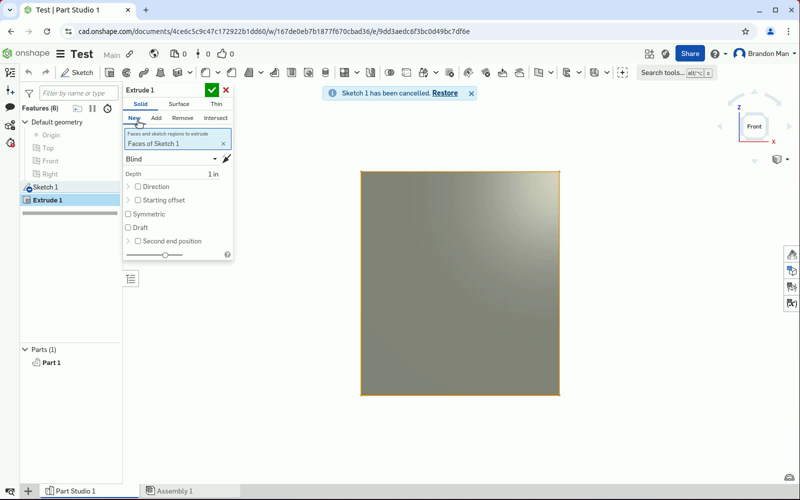
click(137, 120)
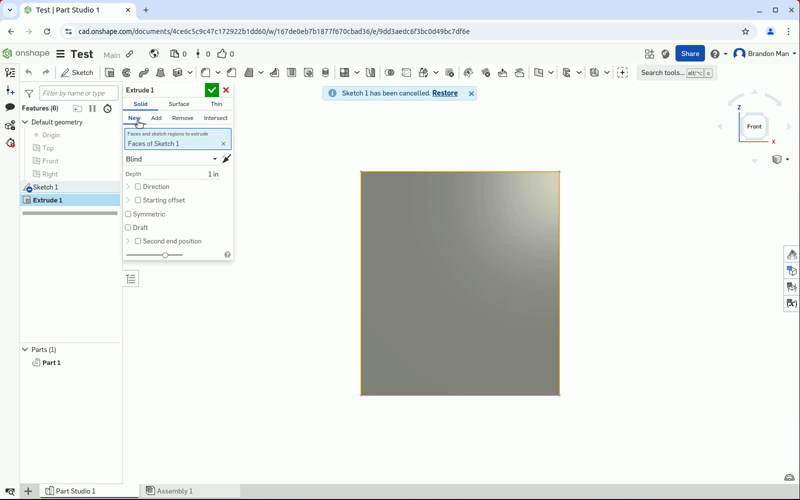
key(tab, 4)
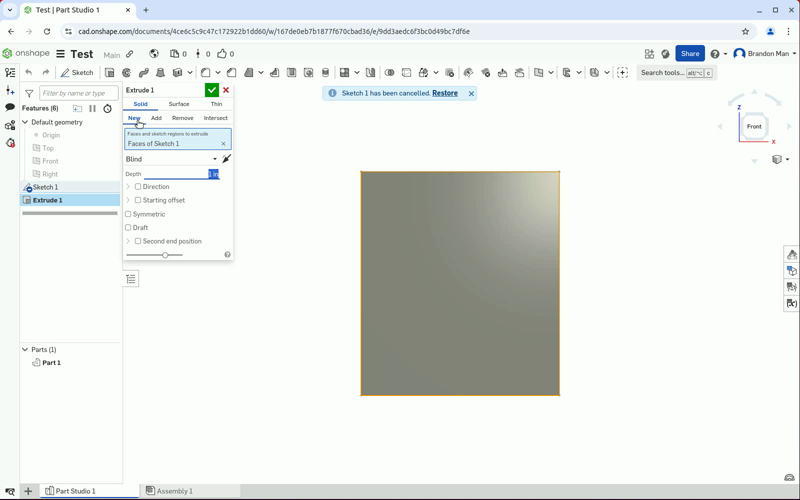
text(-11.073)
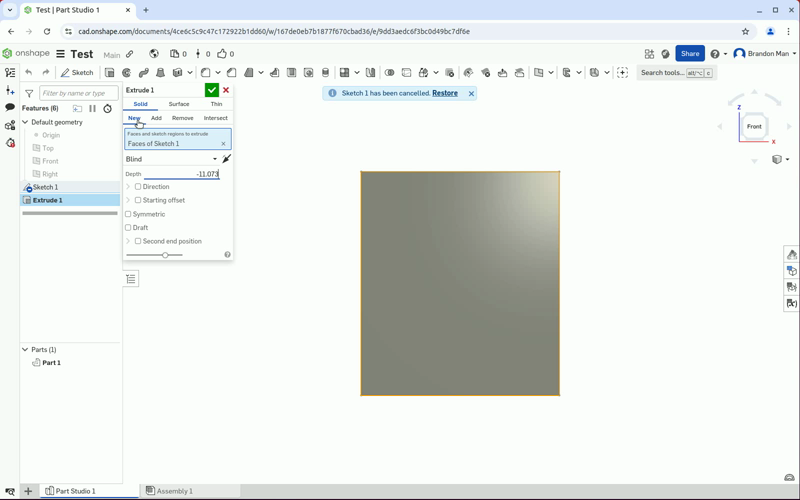
key(enter)
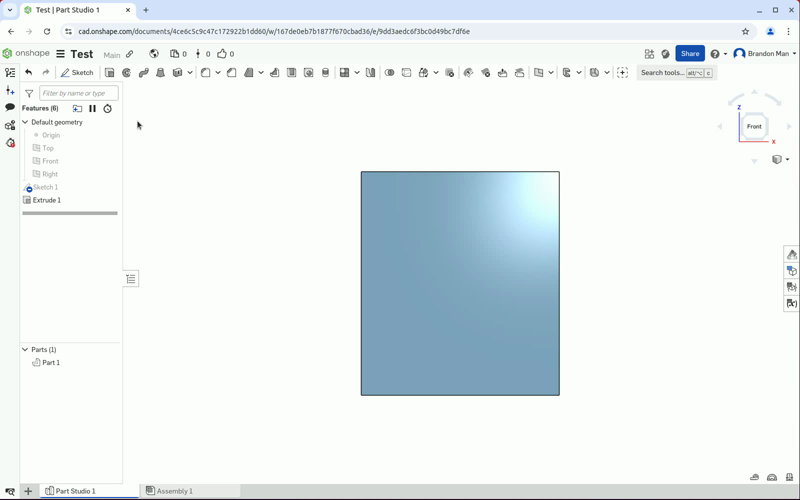
key(shift+h)
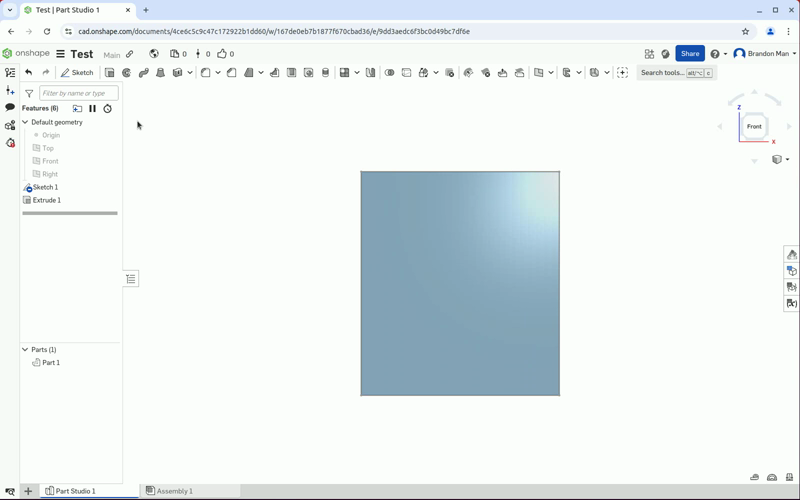
key(shift+h)
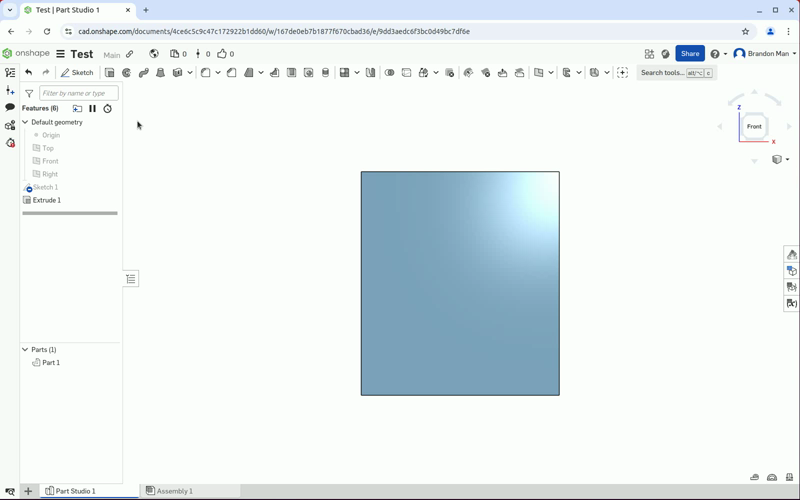
mouse_move(73, 189)
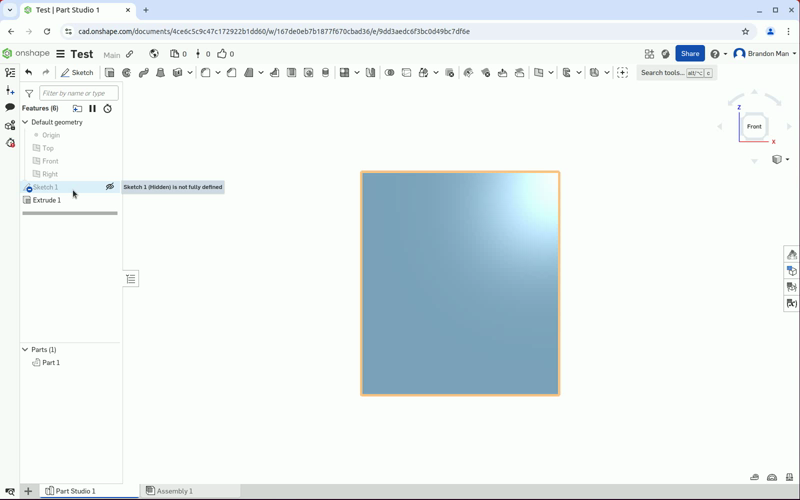
click(73, 189)
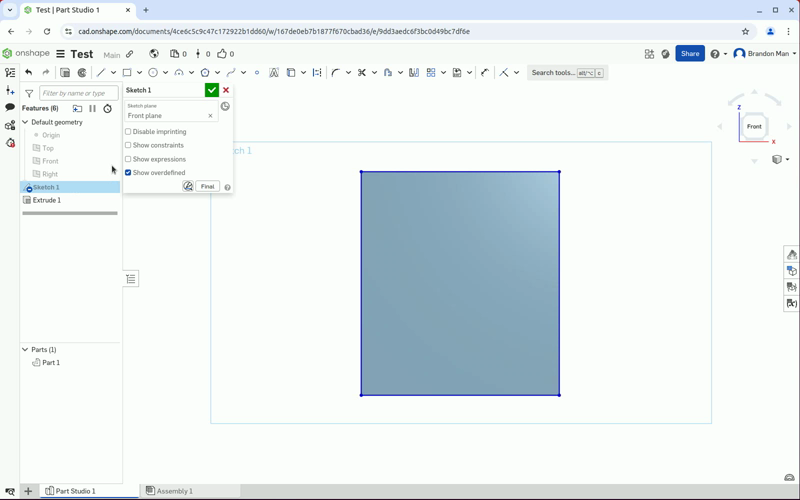
mouse_move(229, 92)
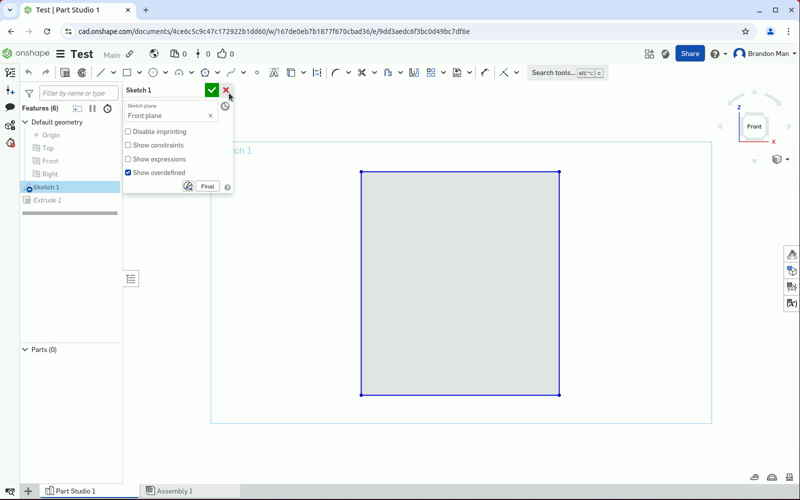
click(229, 92)
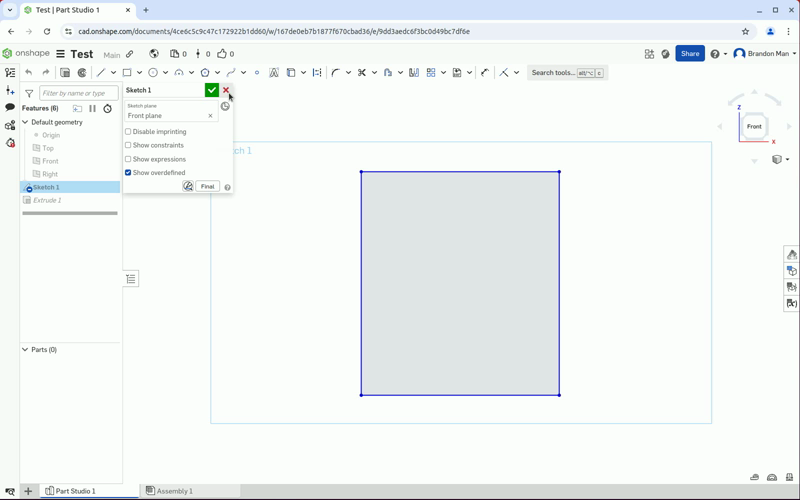
key(shift+s)
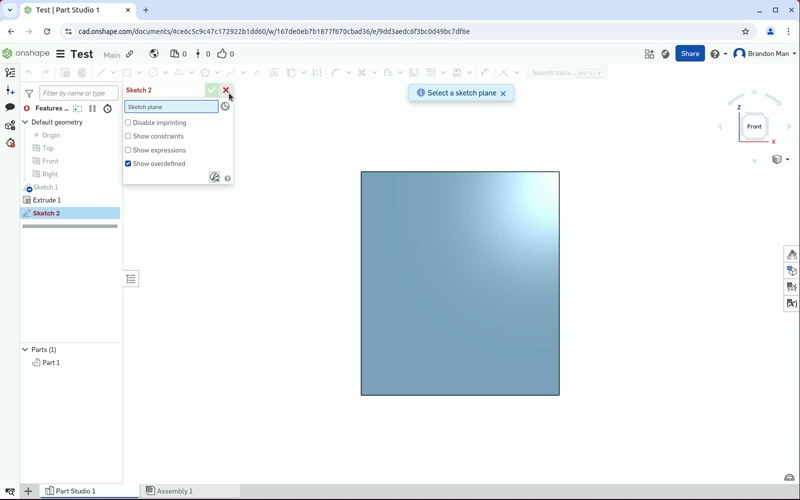
mouse_move(73, 163)
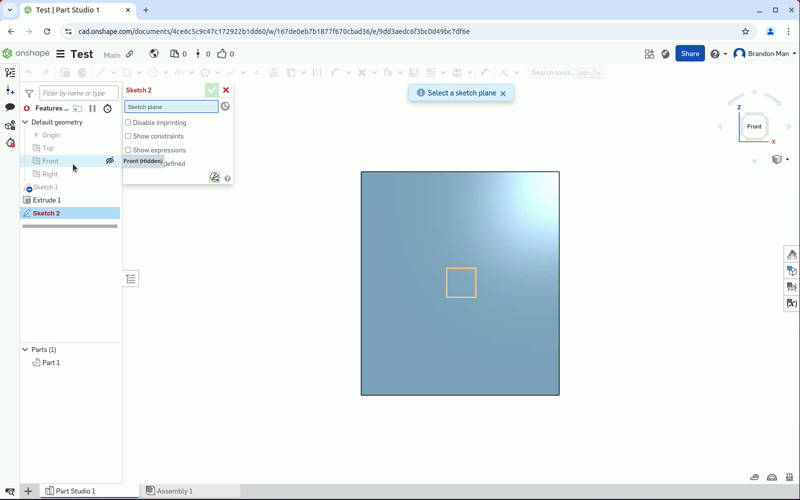
click(73, 163)
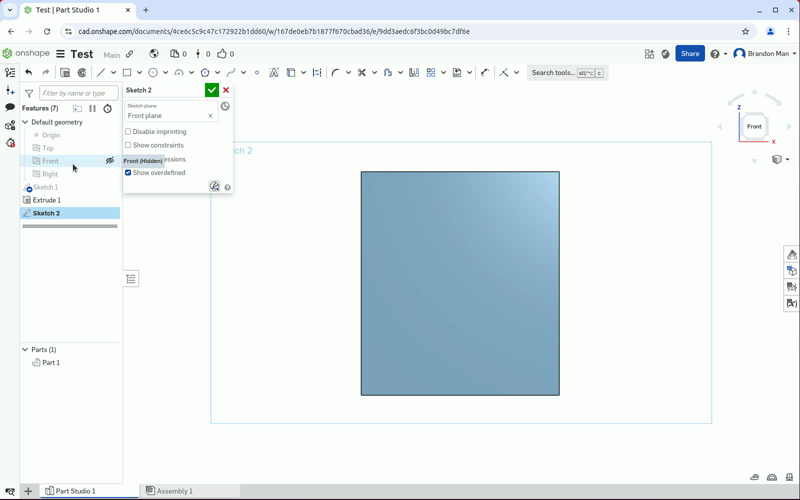
mouse_move(73, 352)
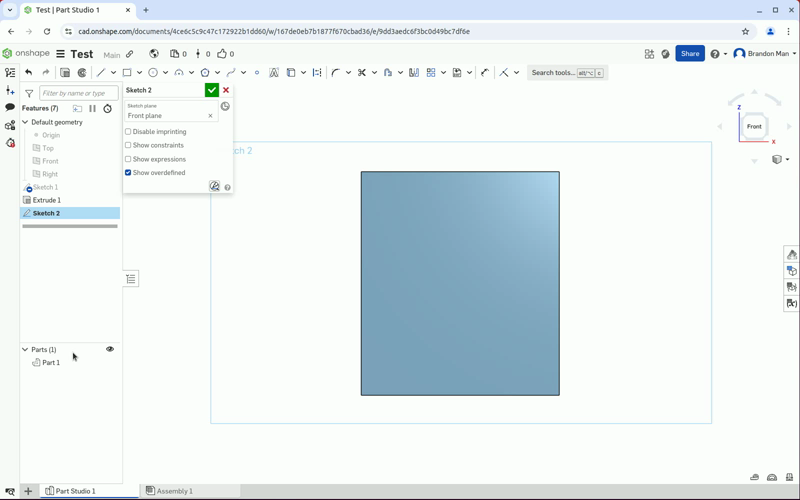
key(y)
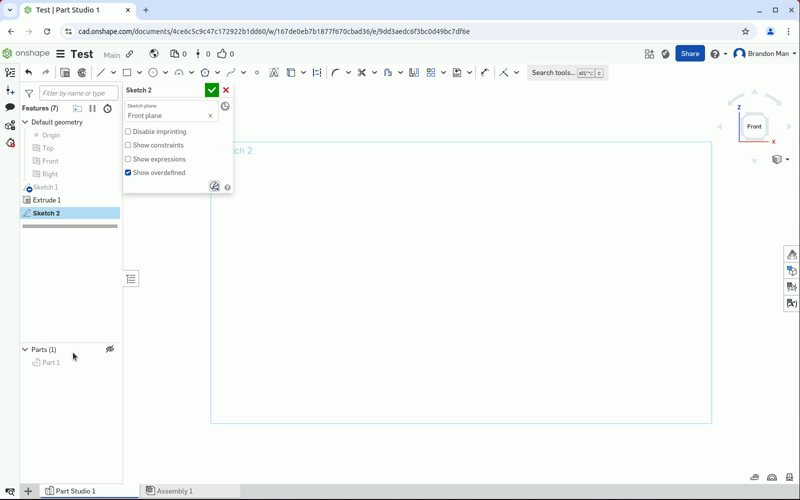
key(c)
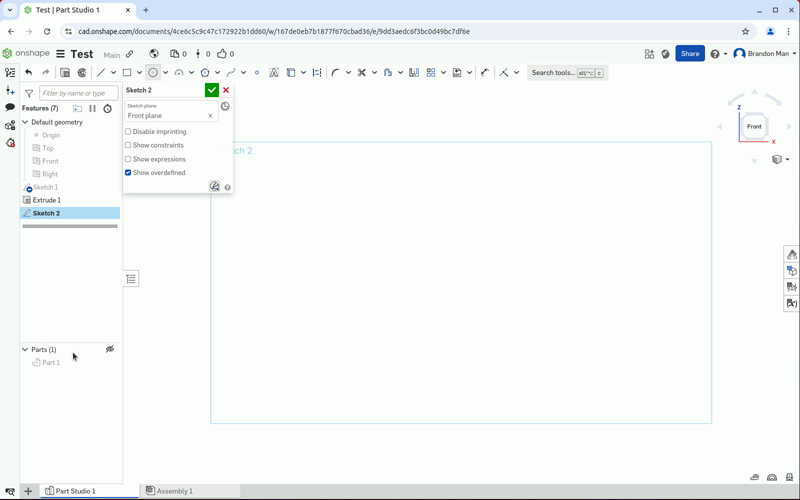
key_down(shift)
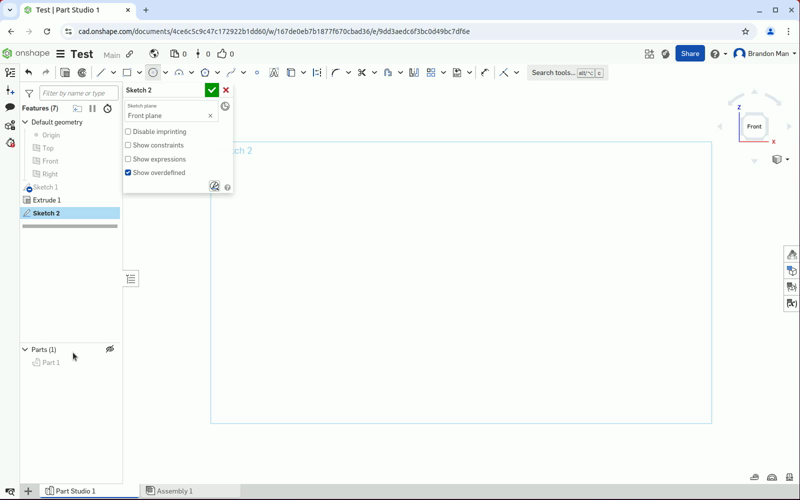
mouse_move(461, 282)
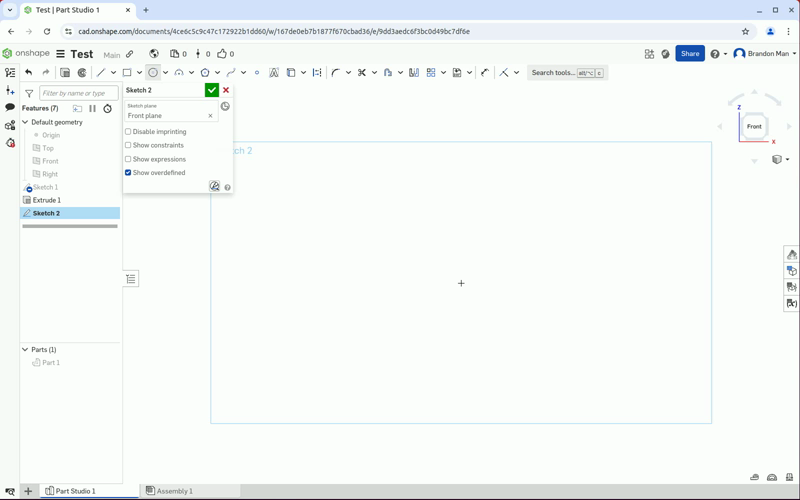
click(461, 282)
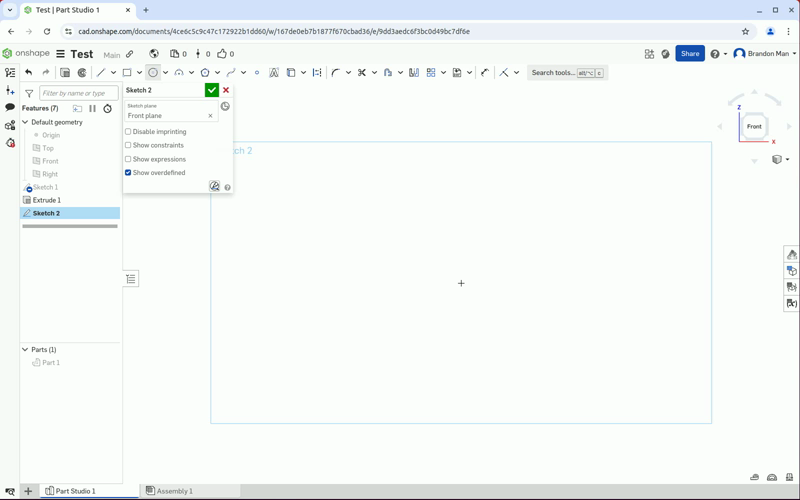
key_up(shift)
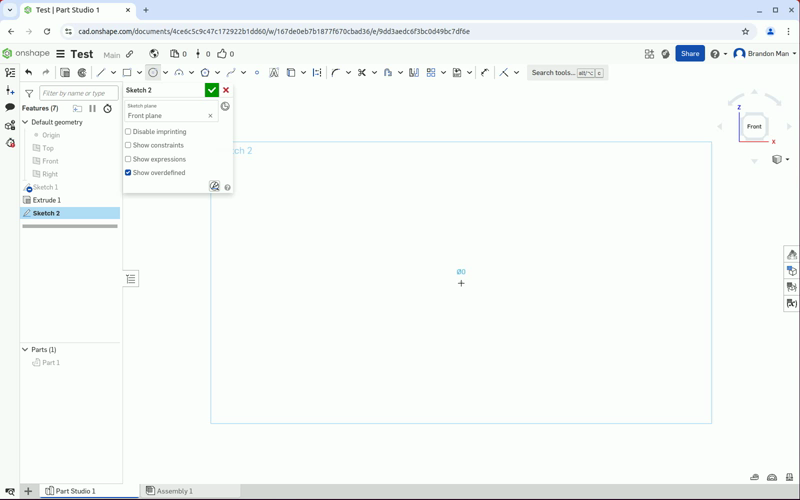
mouse_move(525, 282)
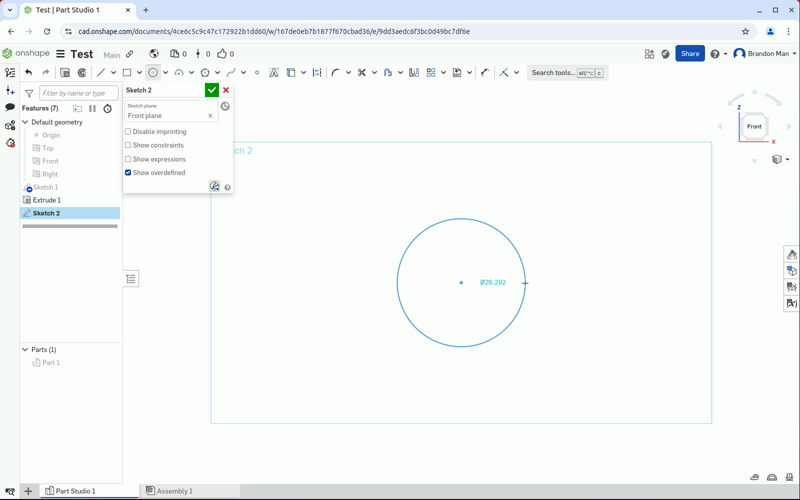
click(525, 282)
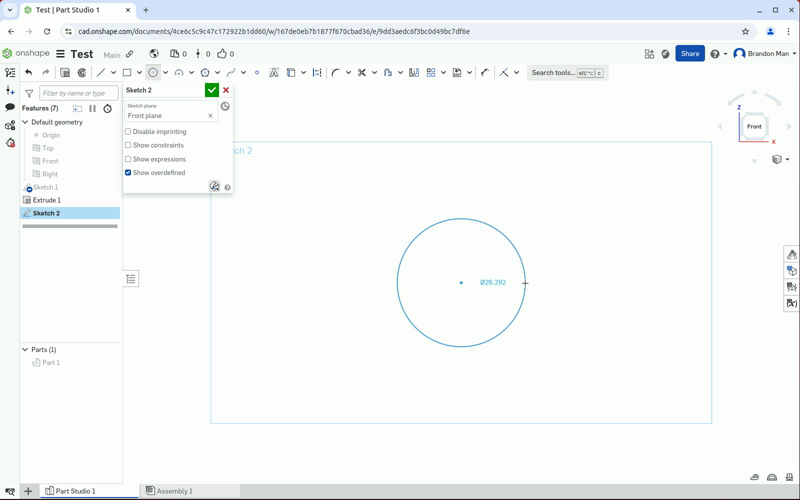
key(esc)
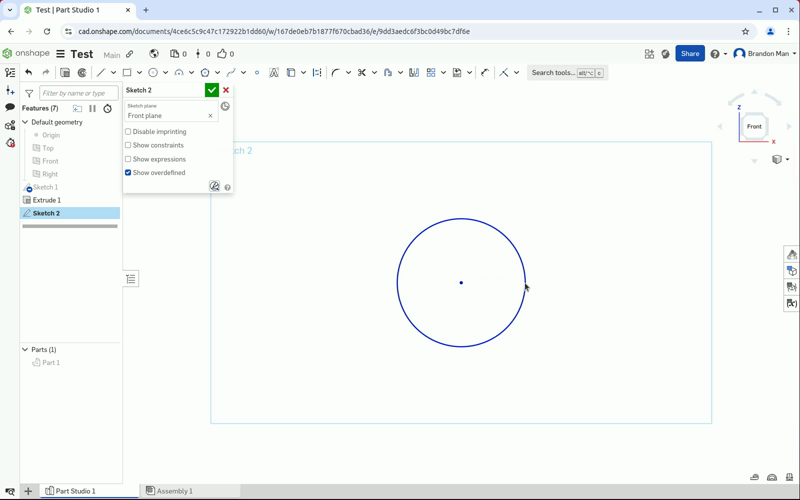
mouse_move(494, 297)
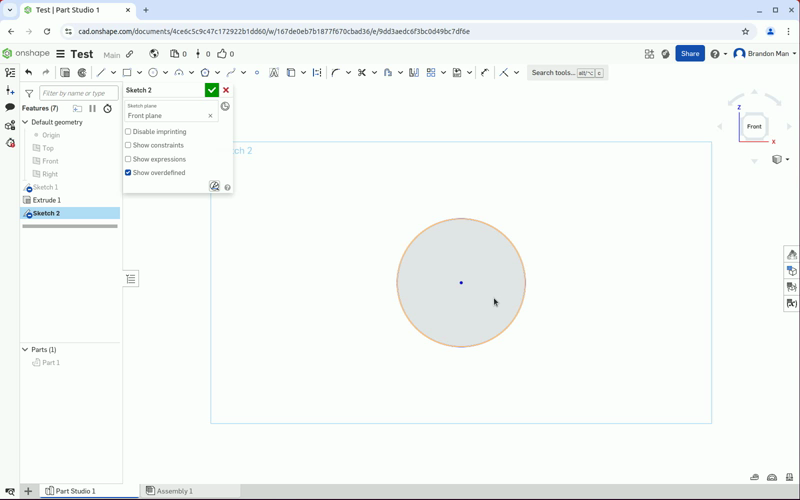
click(494, 297)
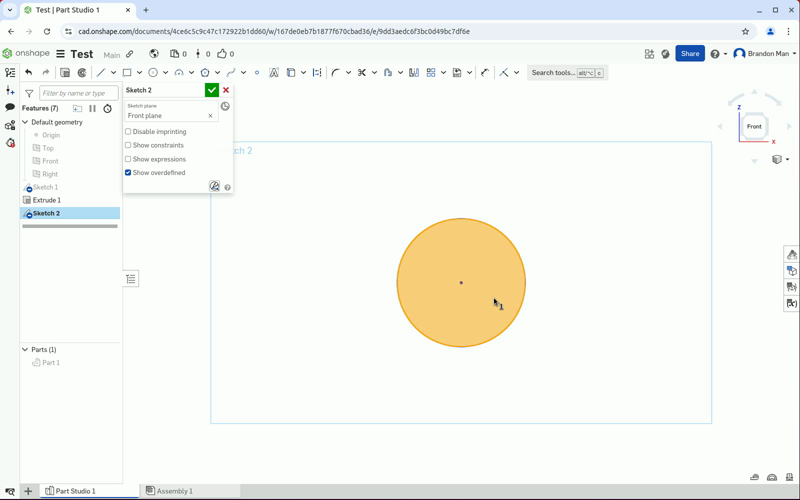
mouse_move(73, 352)
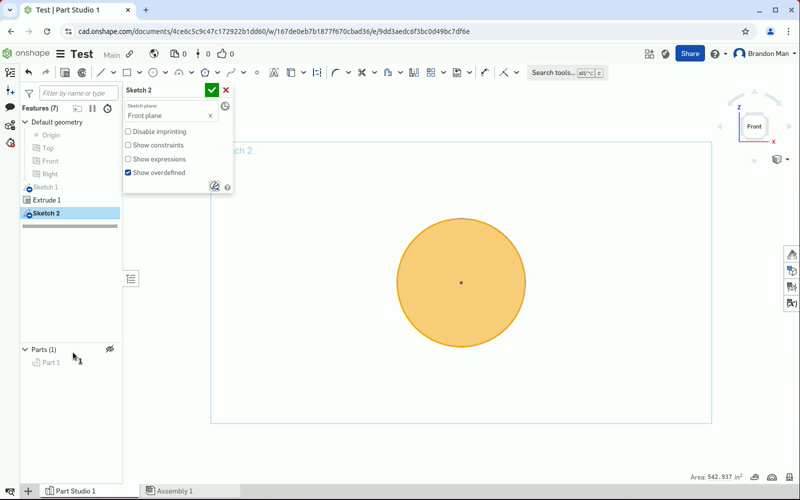
key(shift+y)
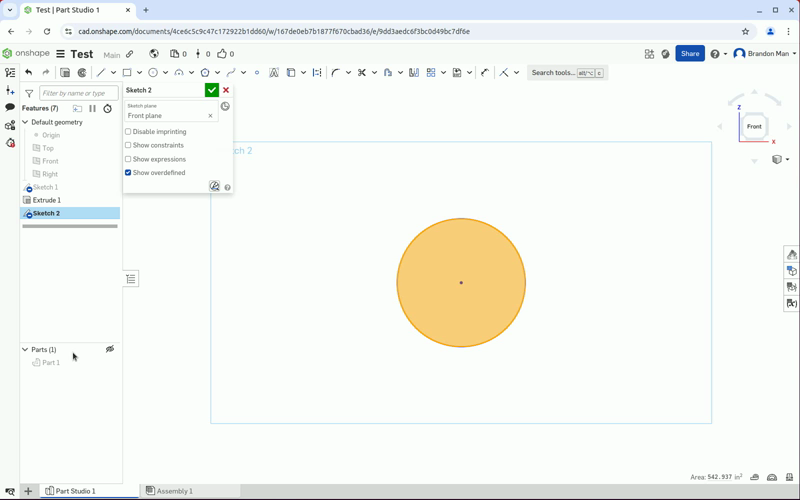
key(shift+e)
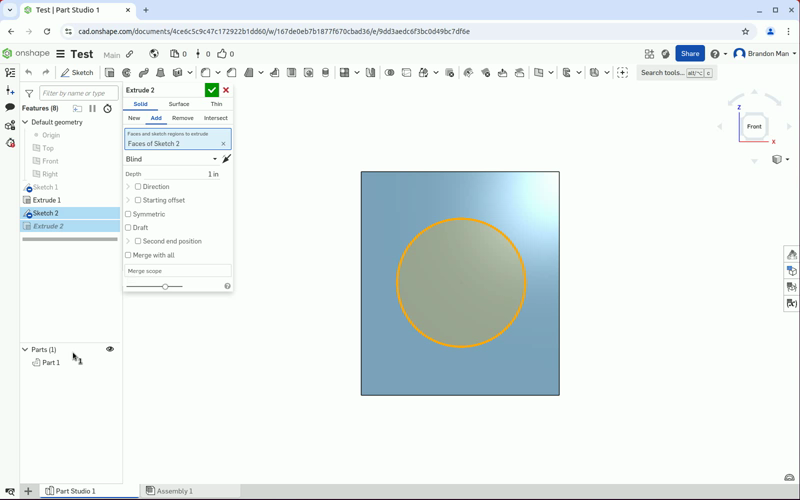
mouse_move(143, 106)
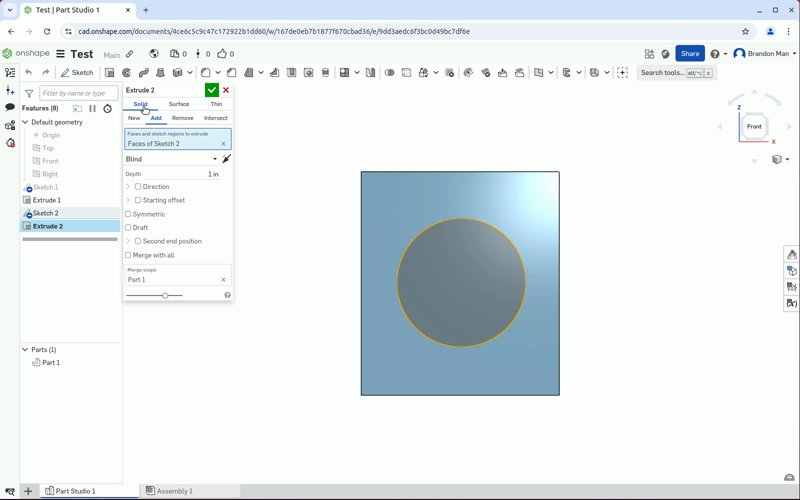
click(143, 106)
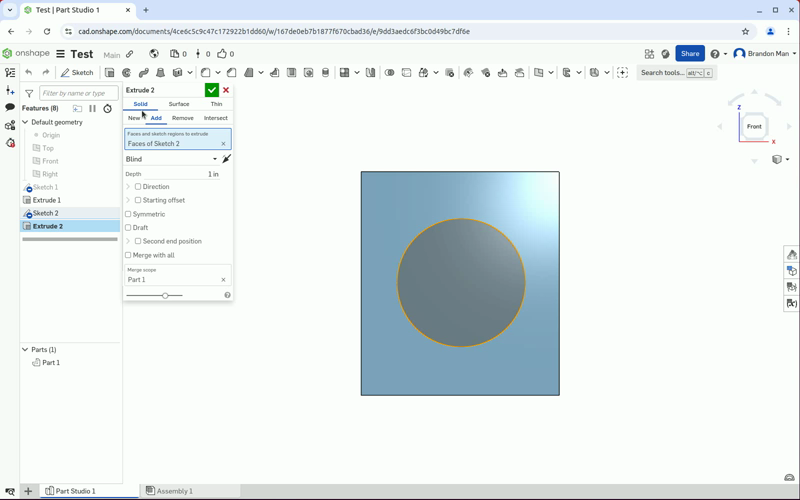
mouse_move(137, 120)
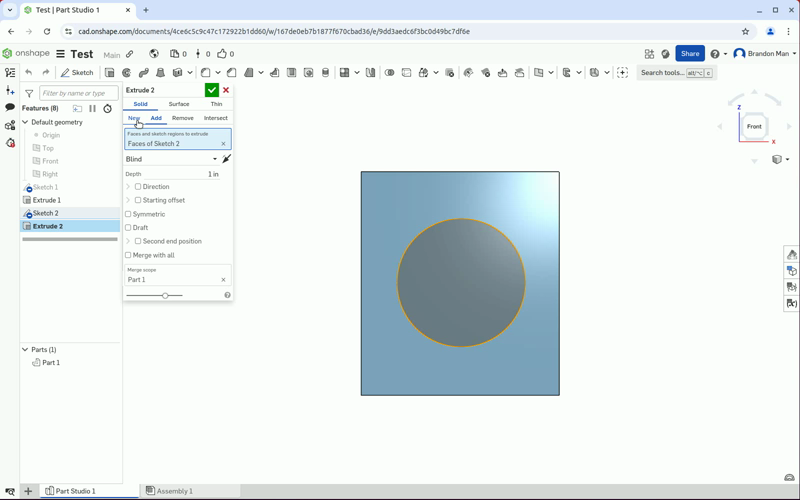
click(137, 120)
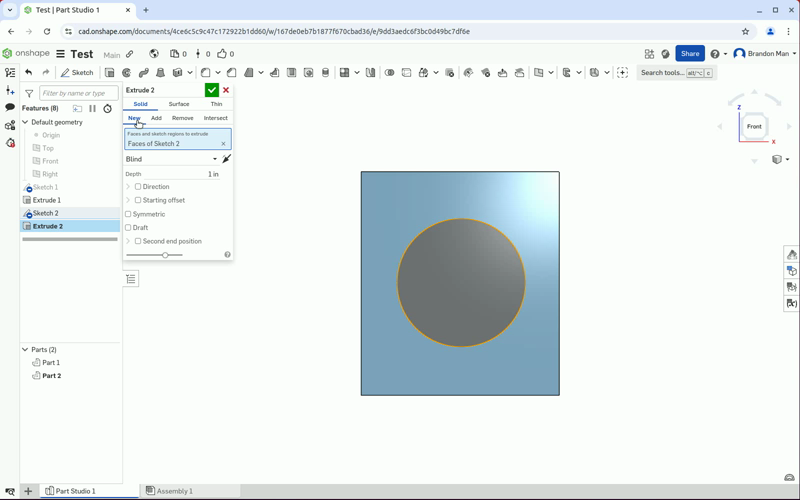
key(tab, 4)
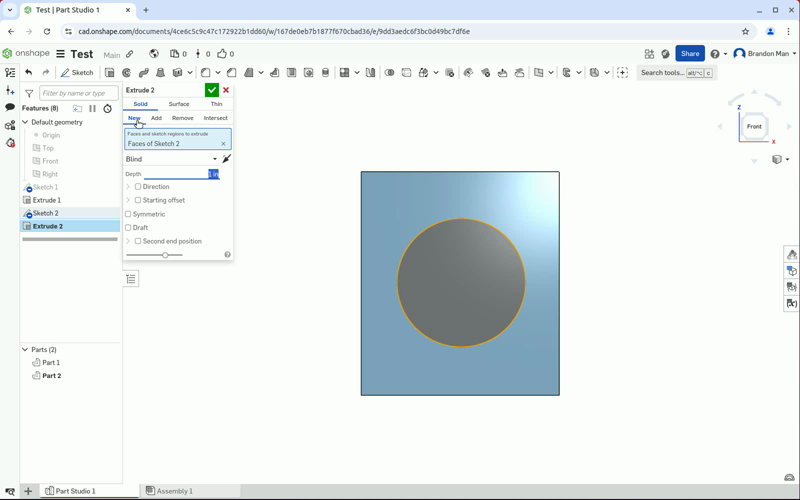
text(-11.073)
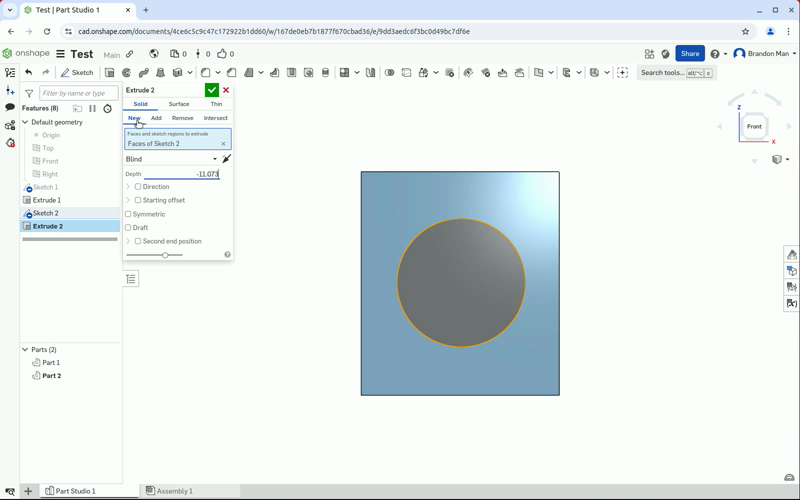
key(enter)
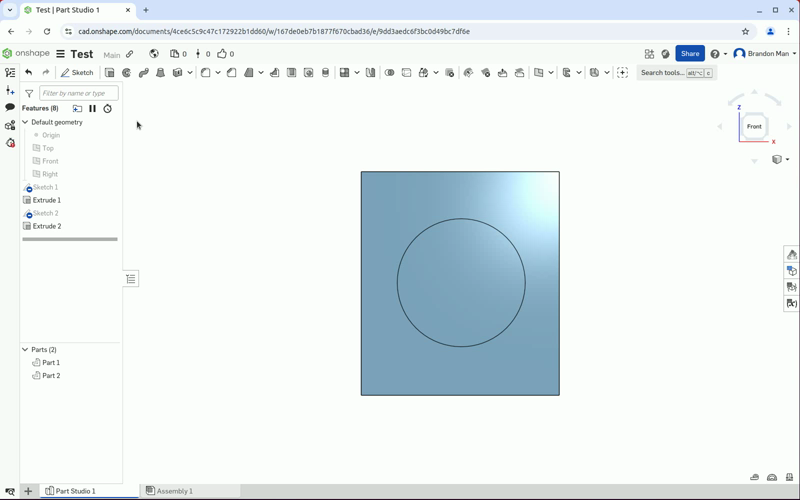
key(shift+h)
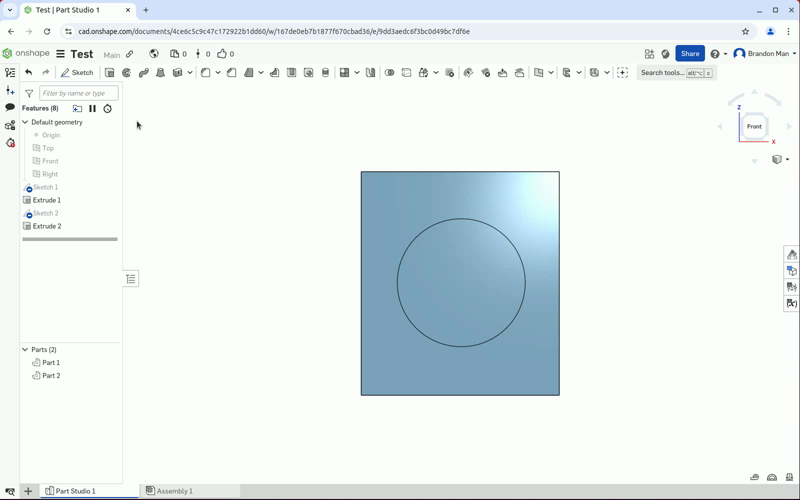
key(shift+h)
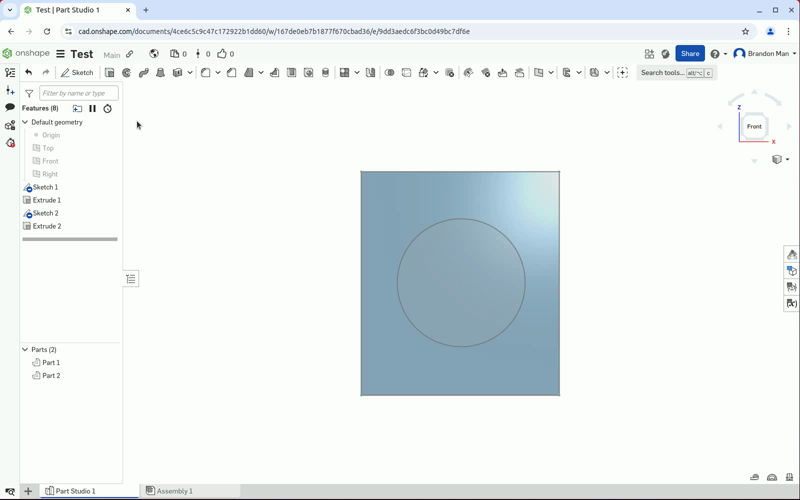
key(shift+7)
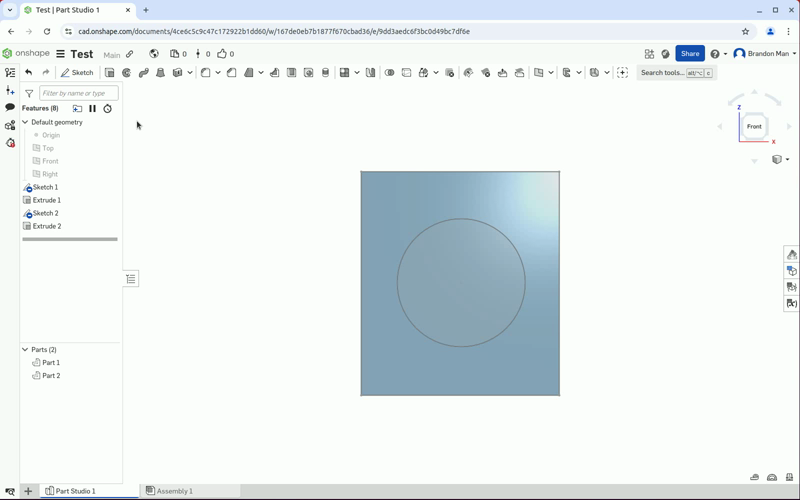
key(left, 2)
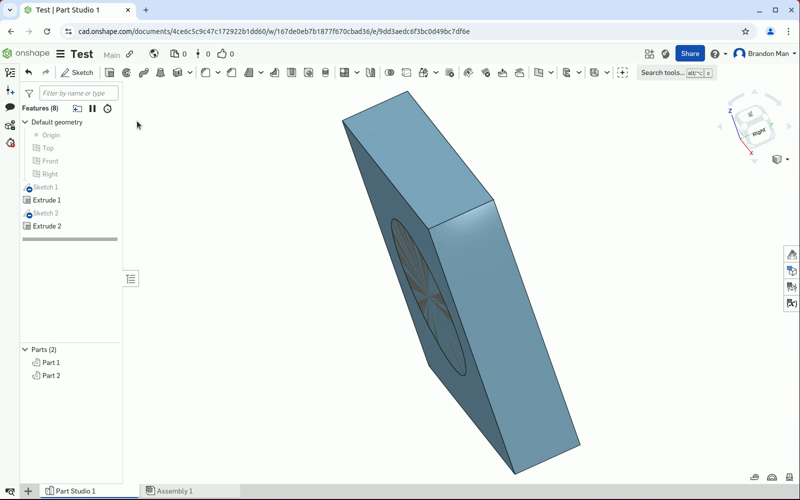
key(down, 2)
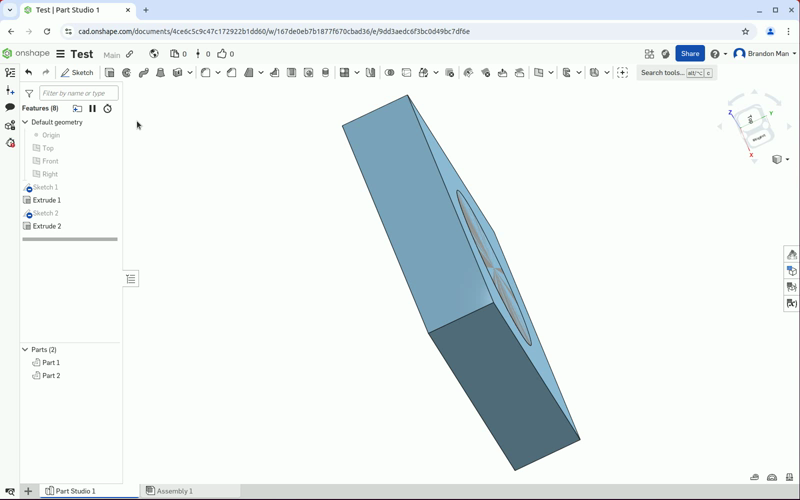
key(up, 2)
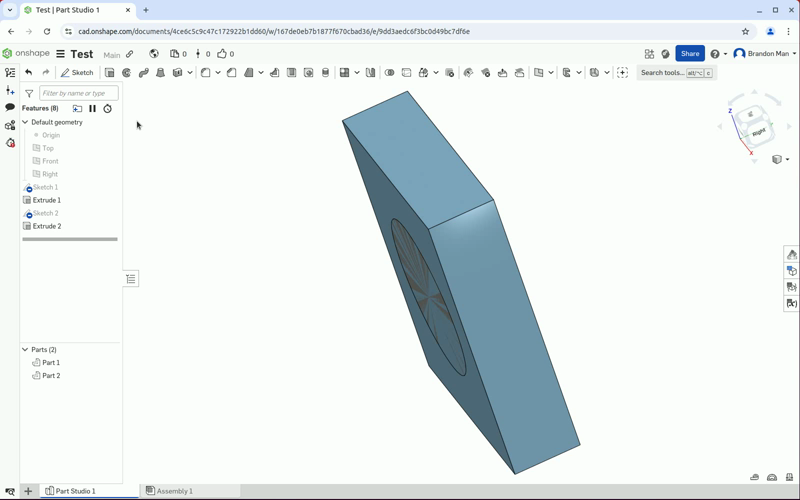
key(right, 2)
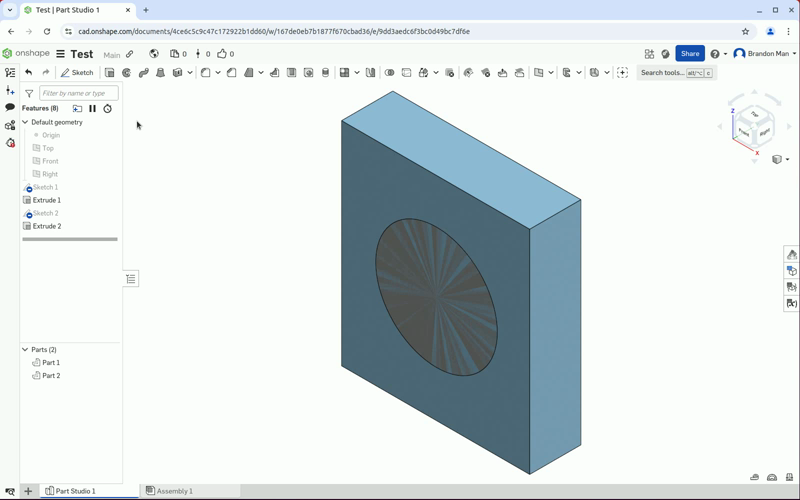
mouse_move(73, 189)
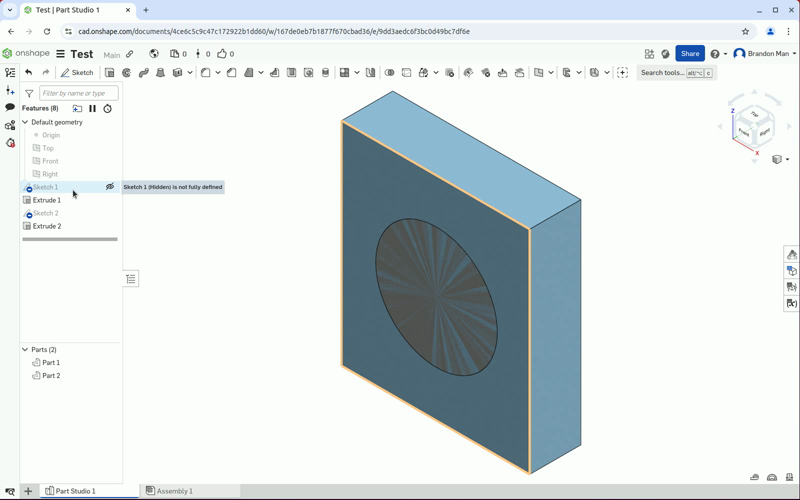
click(73, 189)